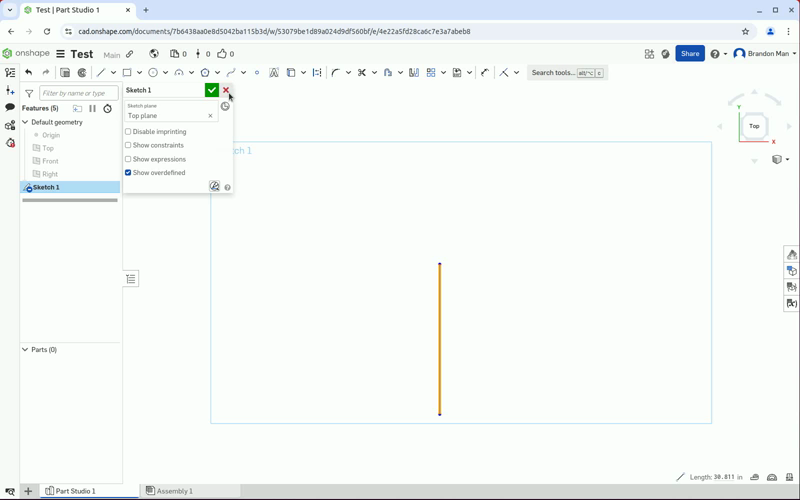
key(shift+h)
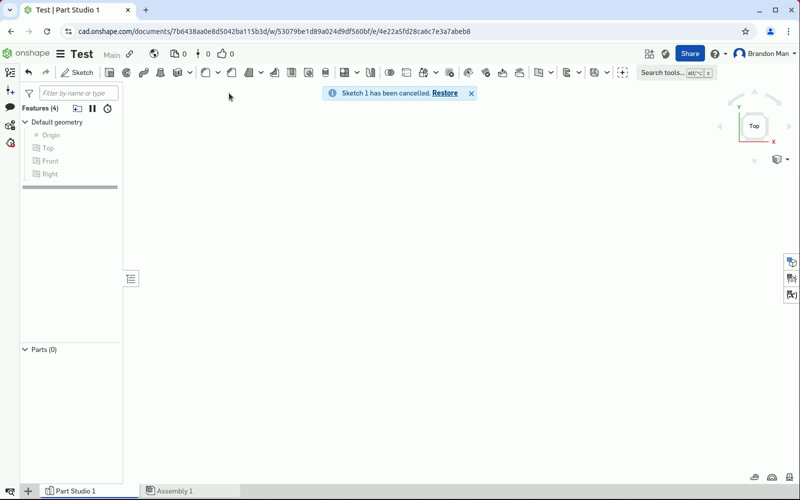
mouse_move(73, 352)
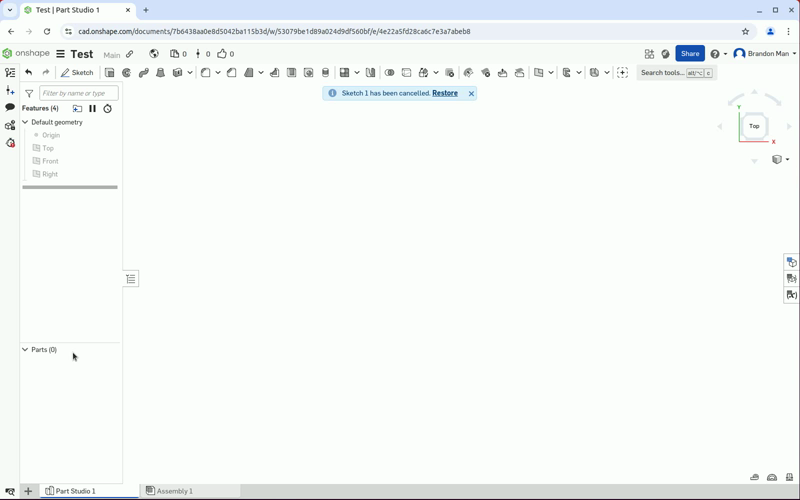
key(y)
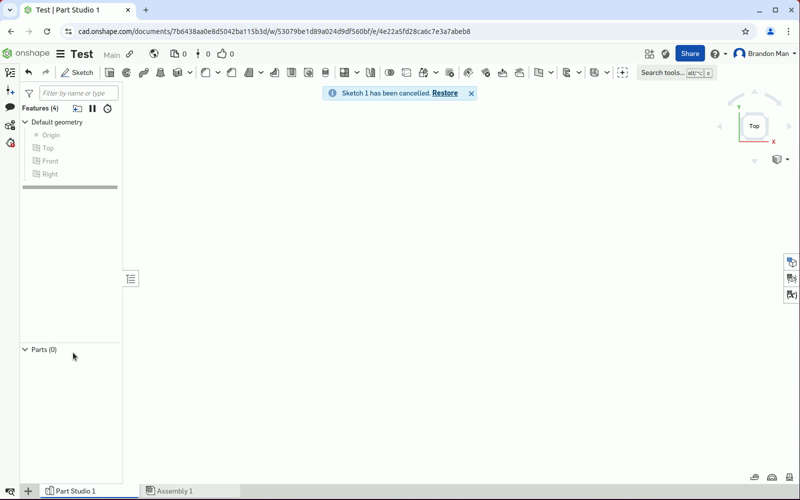
key(shift+p)
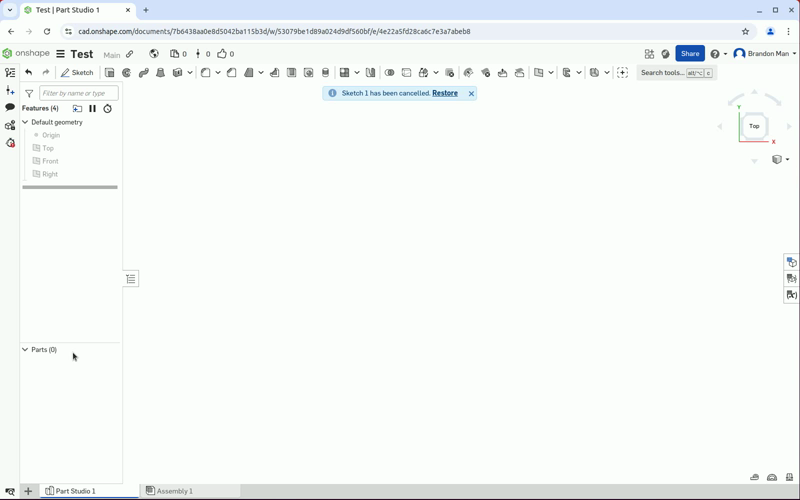
key(space)
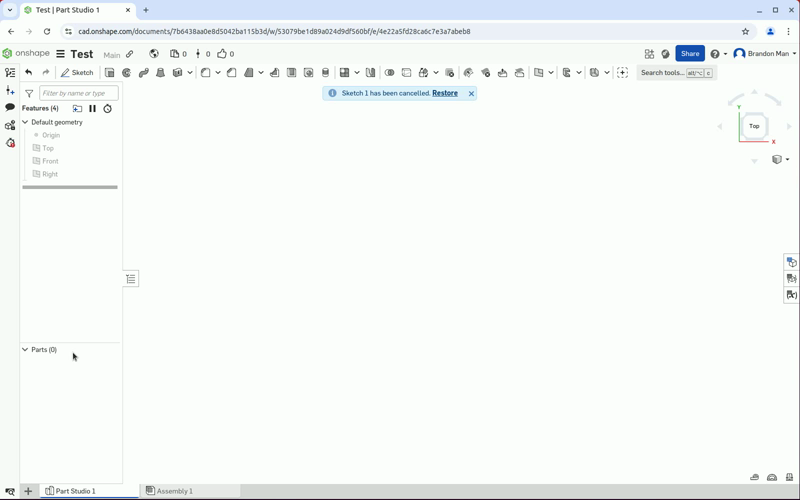
key_down(shift)
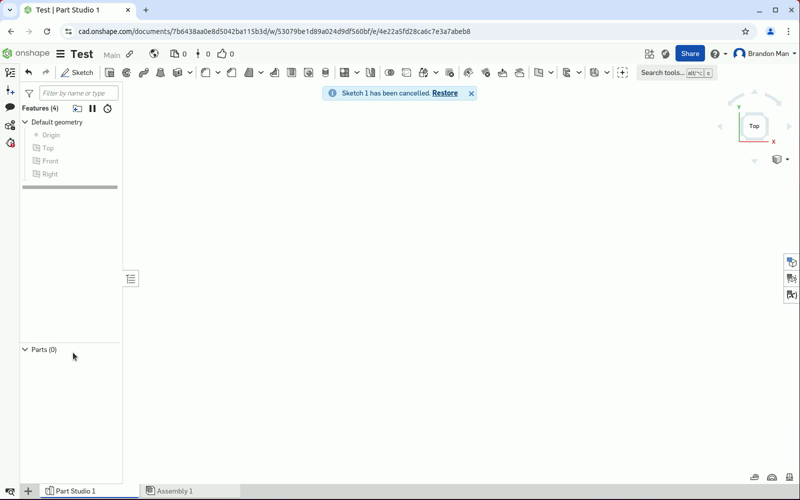
key(up)
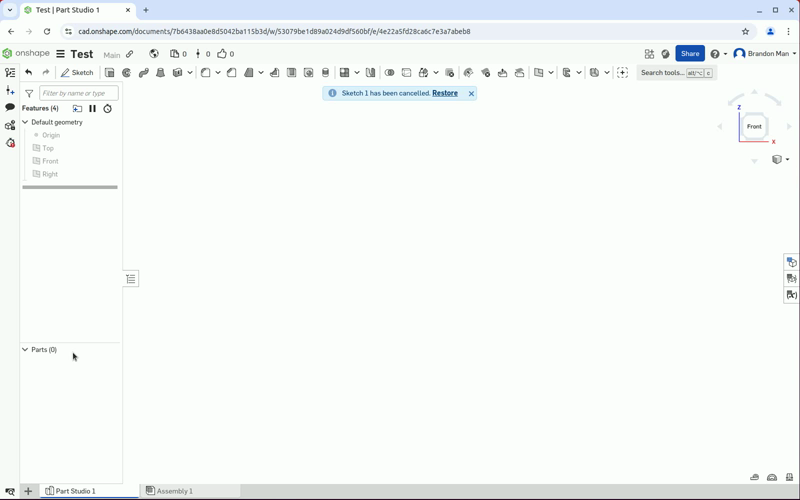
key_up(shift)
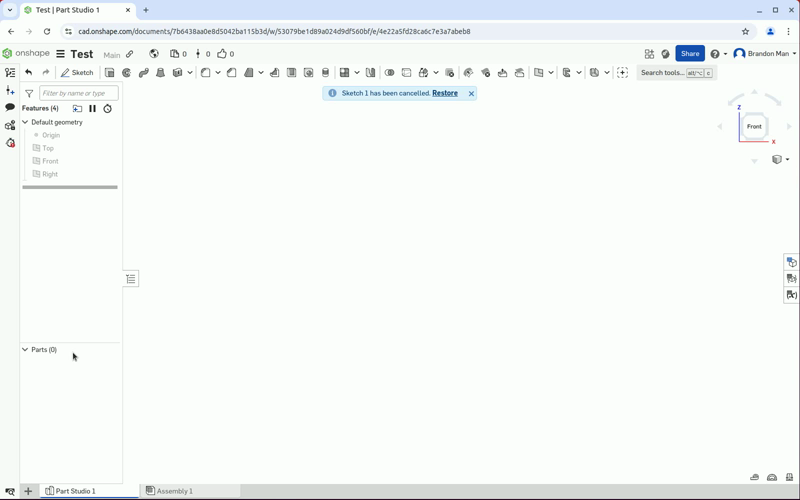
key(space)
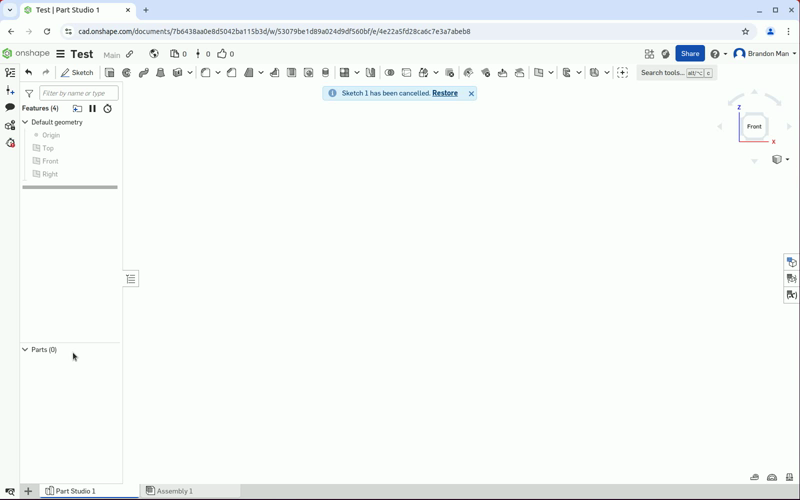
key_down(shift)
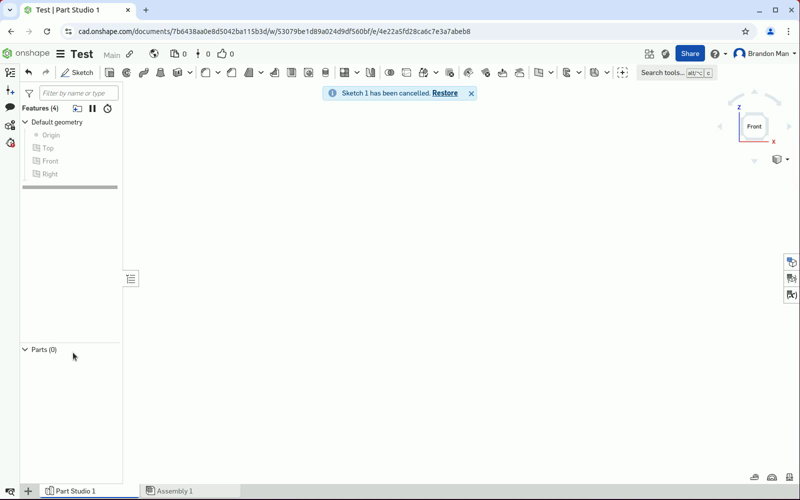
key(left)
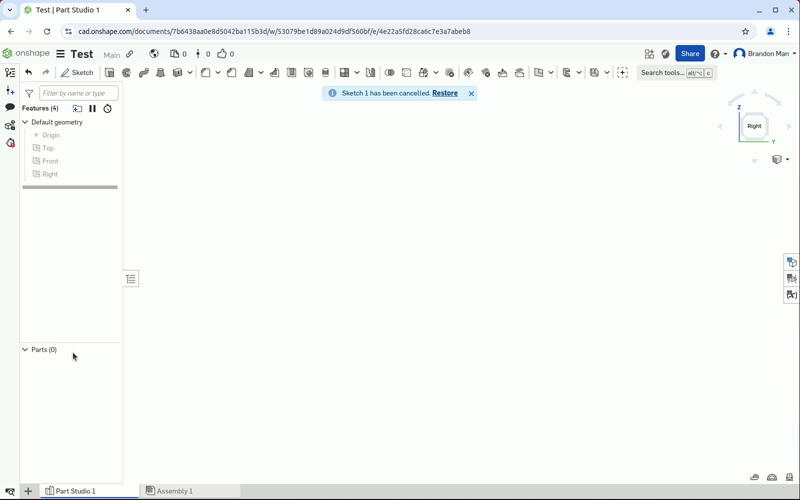
key_up(shift)
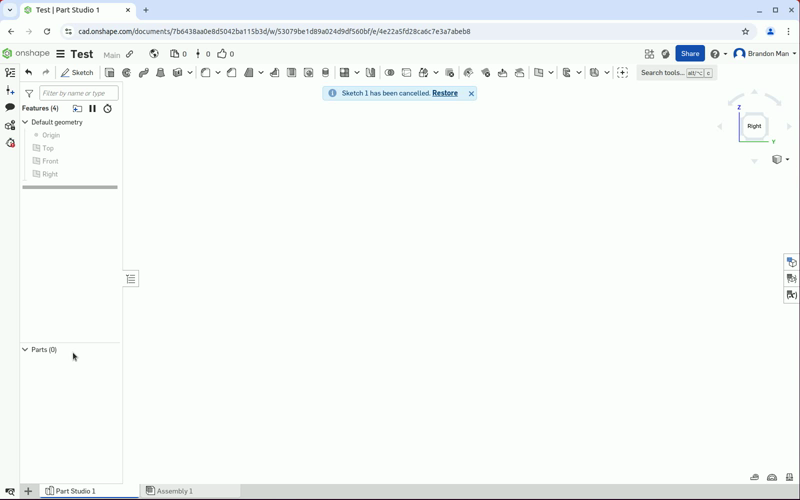
mouse_move(73, 352)
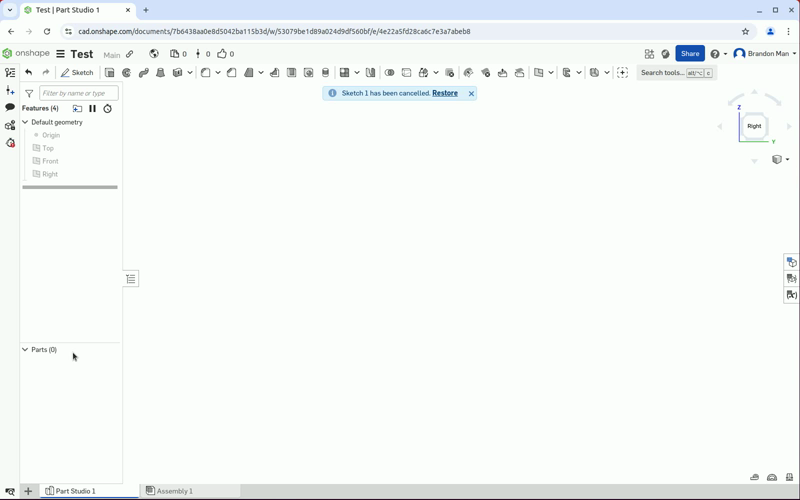
key(shift+y)
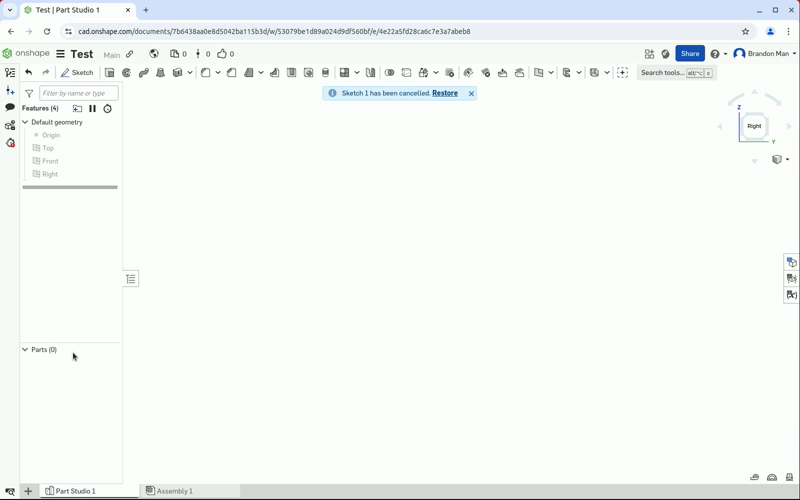
key(shift+s)
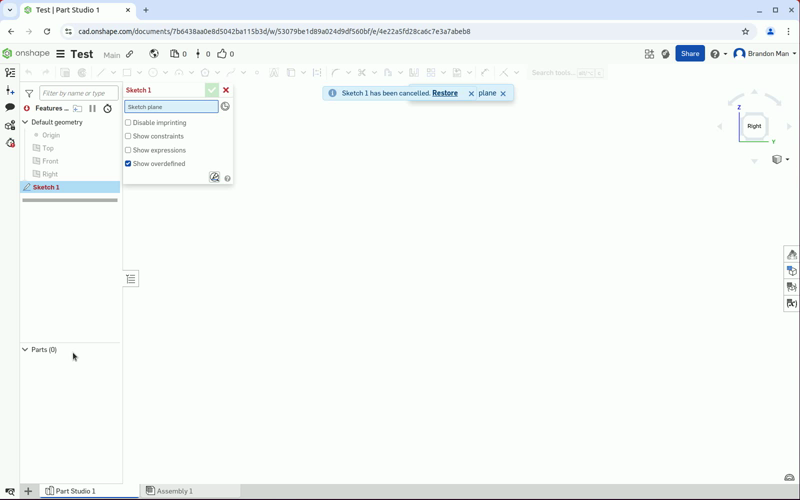
mouse_move(73, 176)
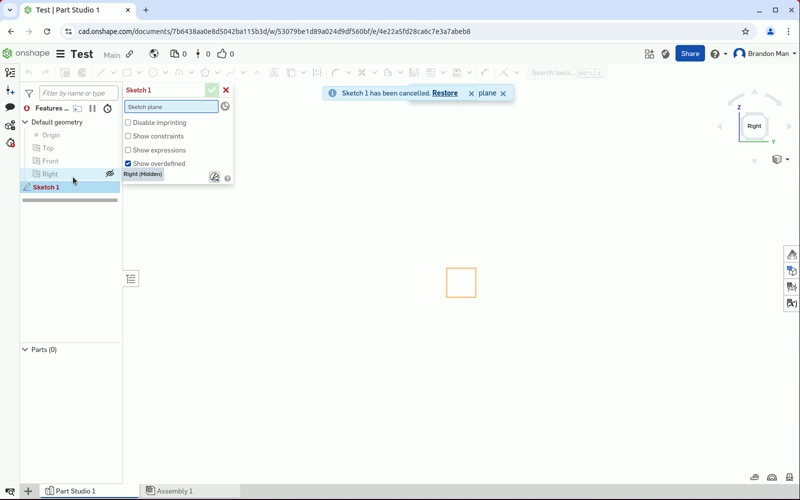
click(73, 176)
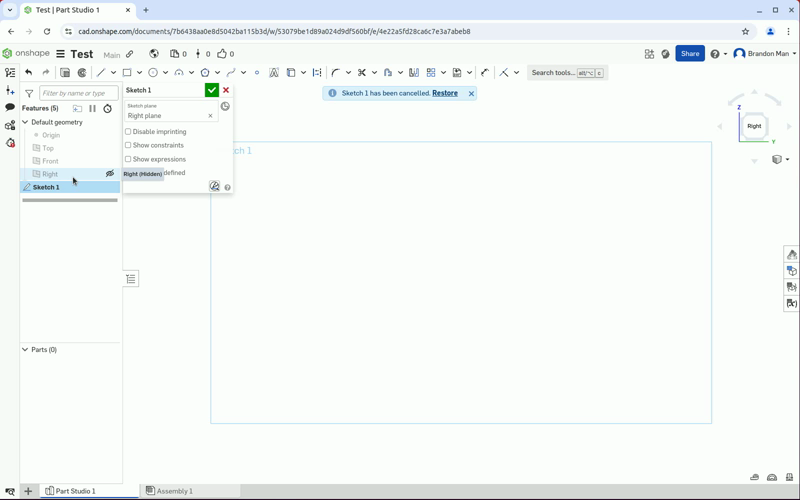
mouse_move(73, 352)
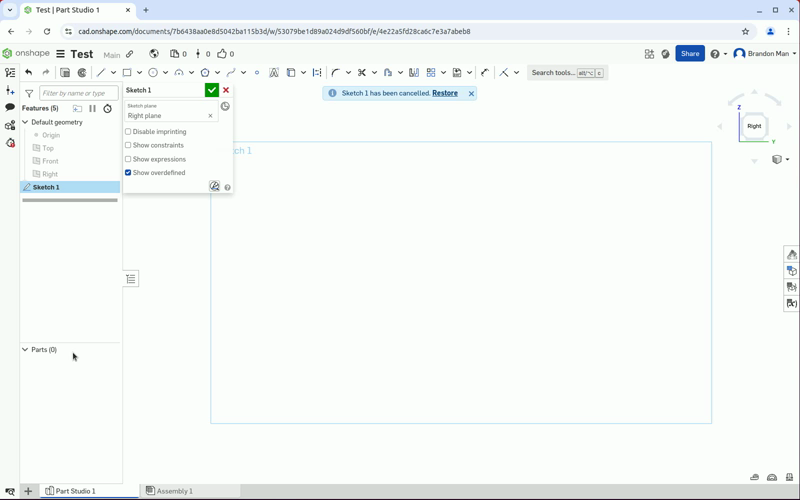
key(y)
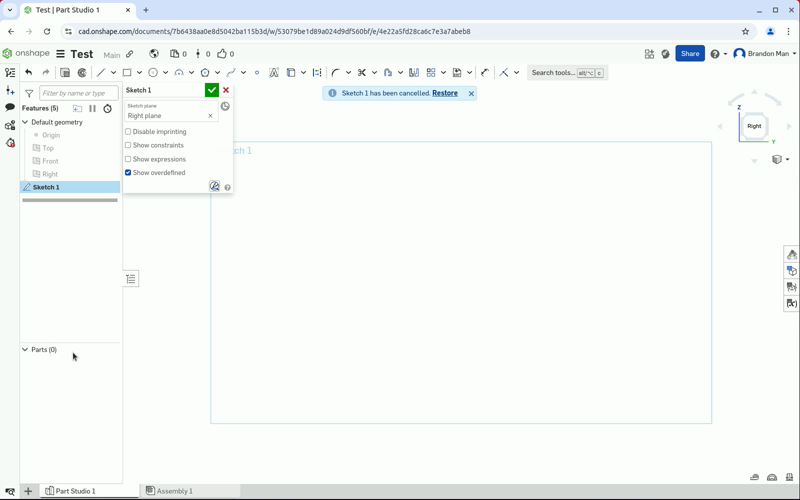
key(l)
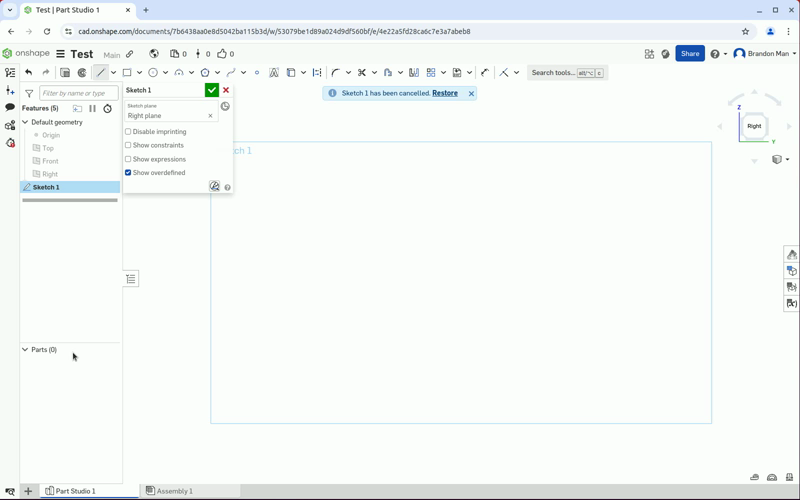
key_down(shift)
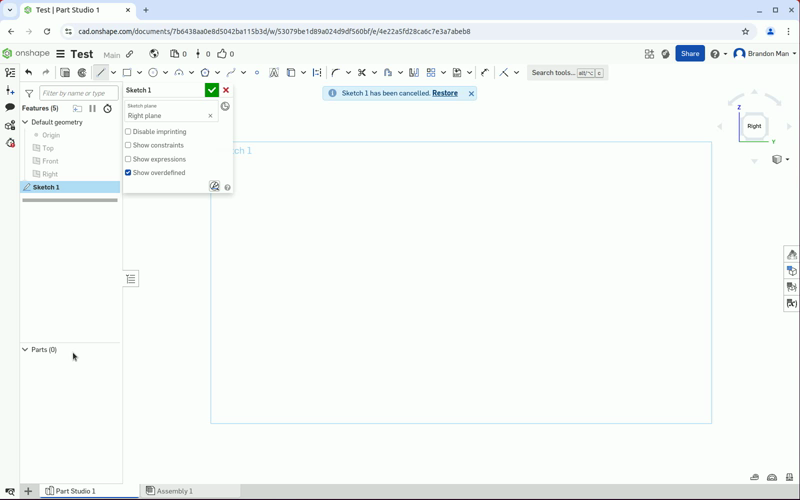
mouse_move(460, 282)
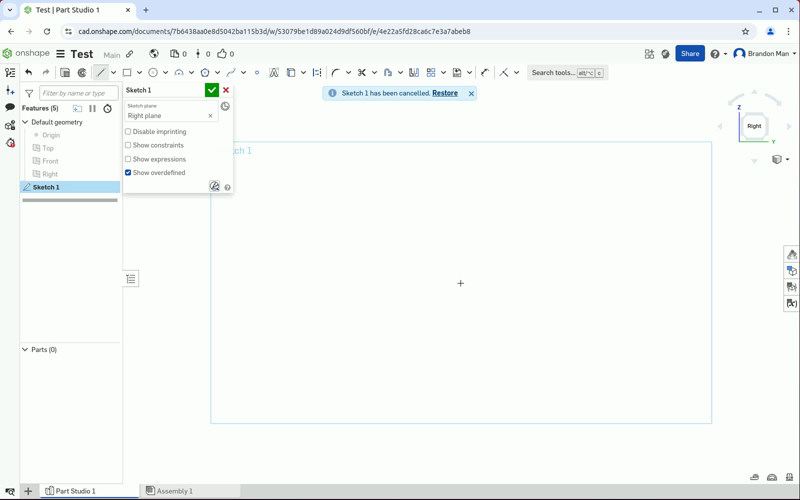
click(460, 282)
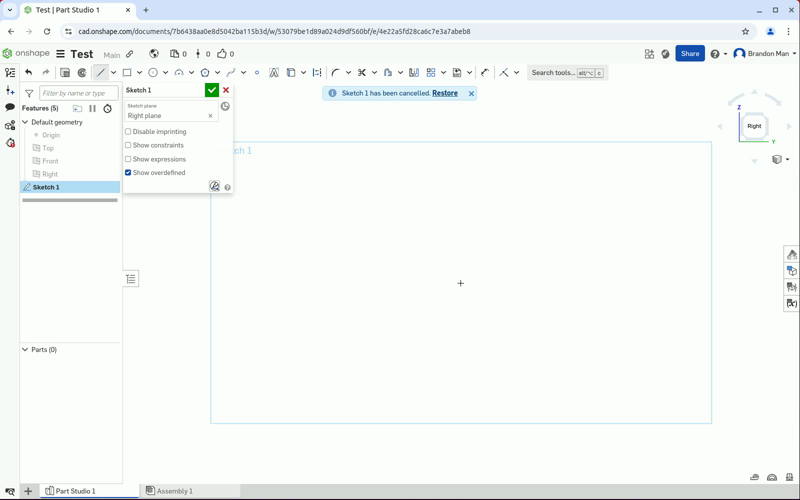
key_up(shift)
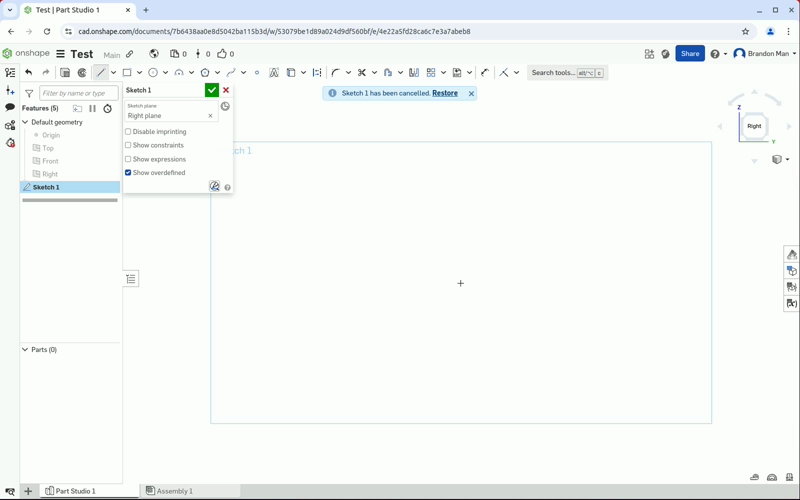
key_down(shift)
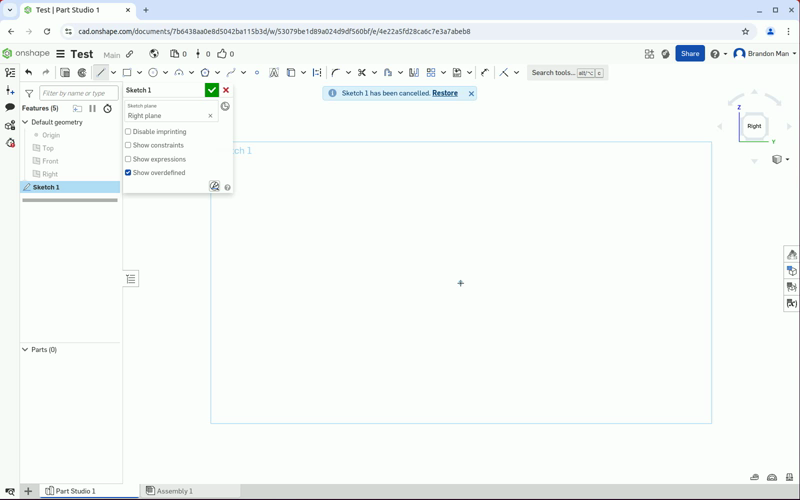
mouse_move(535, 282)
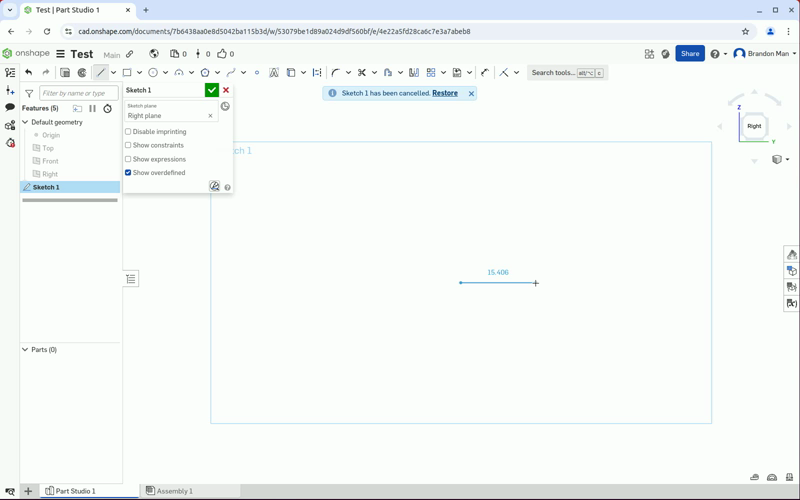
click(535, 282)
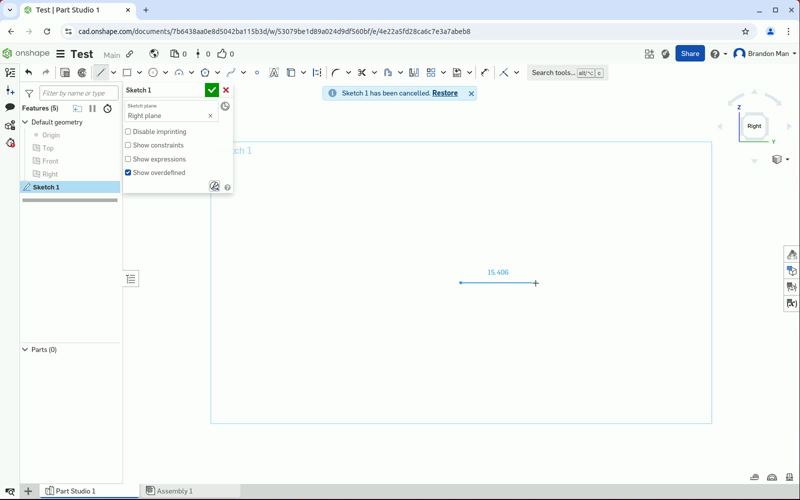
key_up(shift)
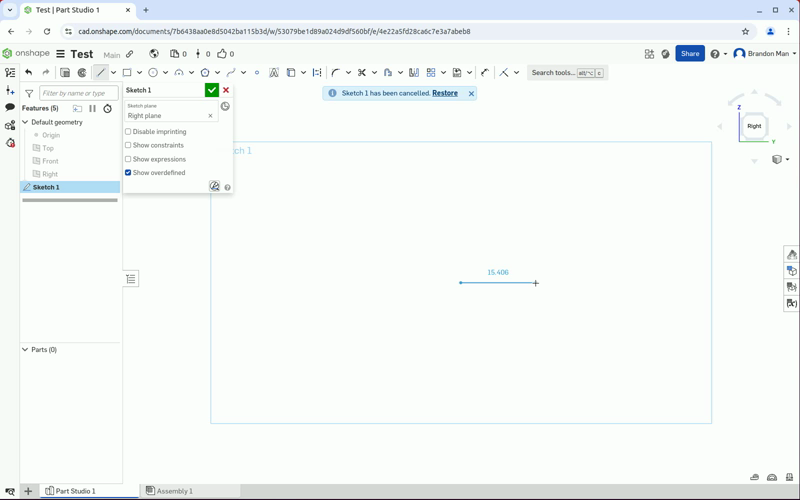
key_down(shift)
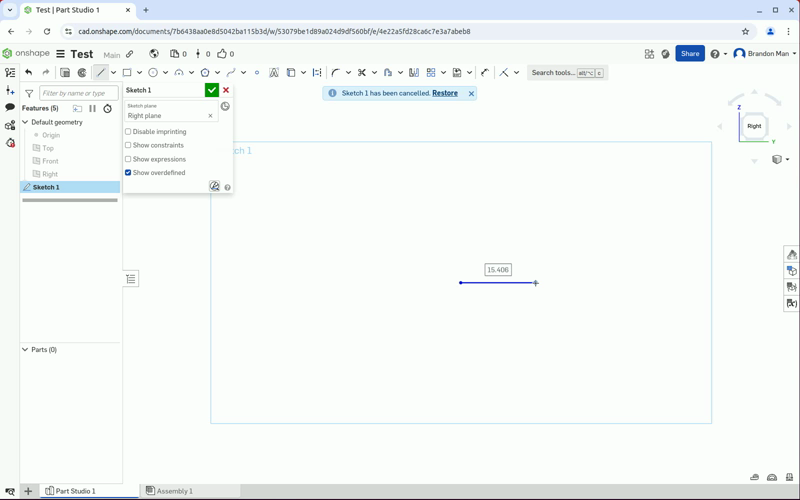
mouse_move(535, 170)
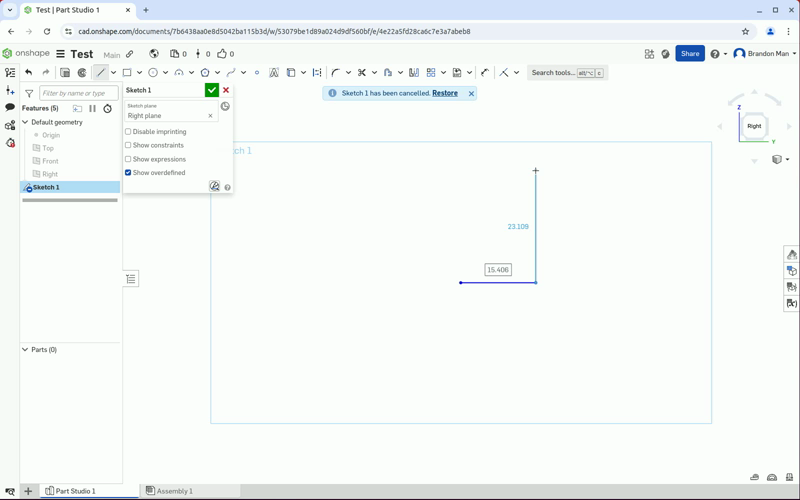
click(535, 170)
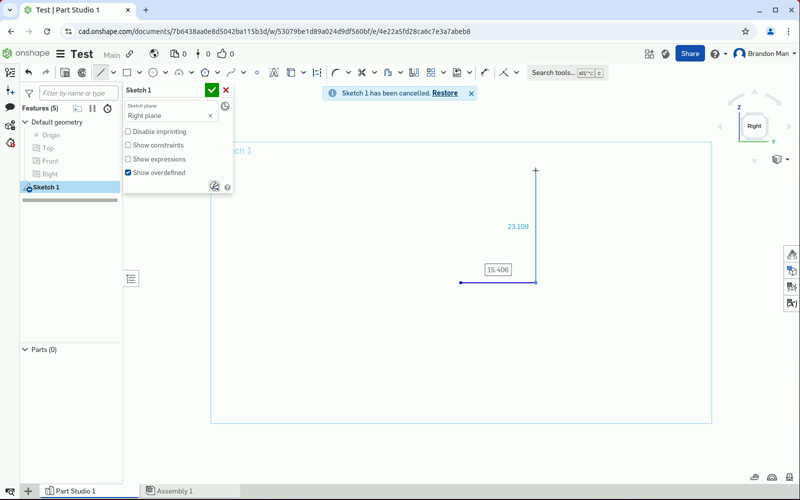
key_up(shift)
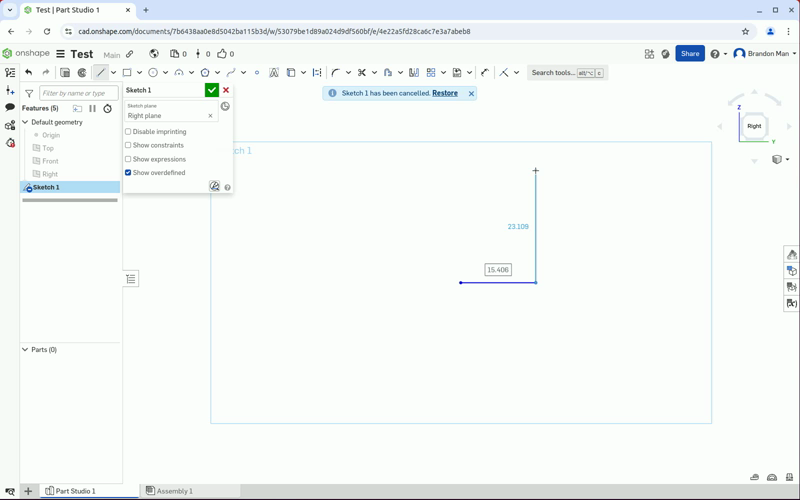
key_down(shift)
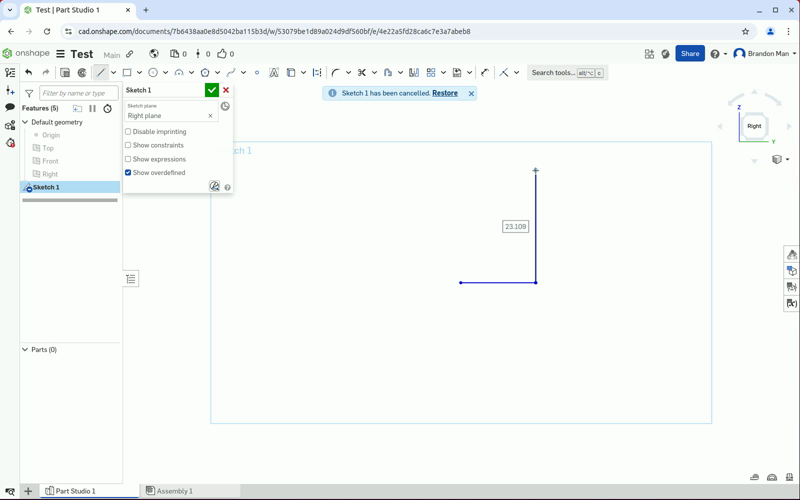
mouse_move(460, 170)
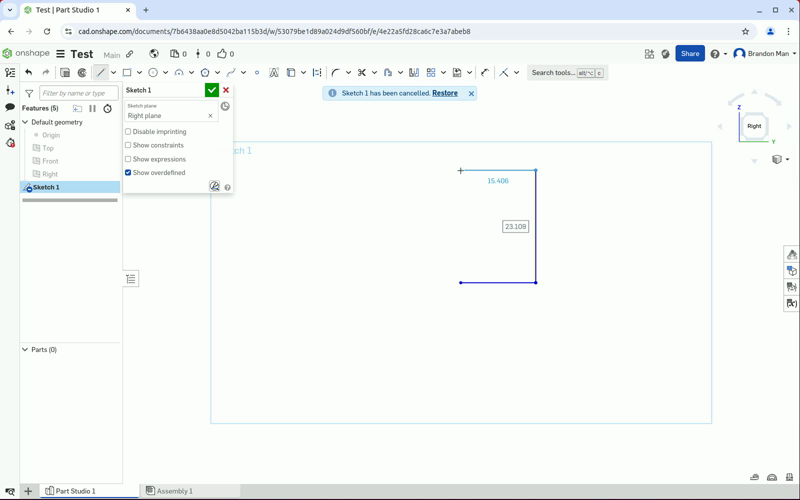
click(460, 170)
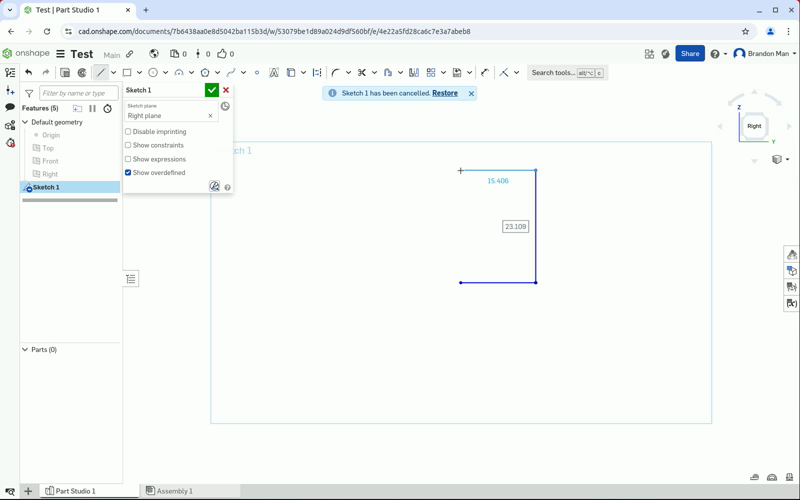
key_up(shift)
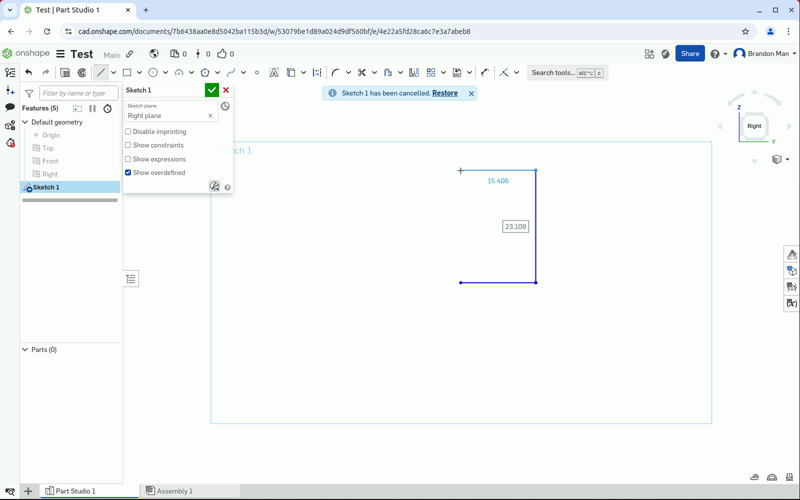
key_down(shift)
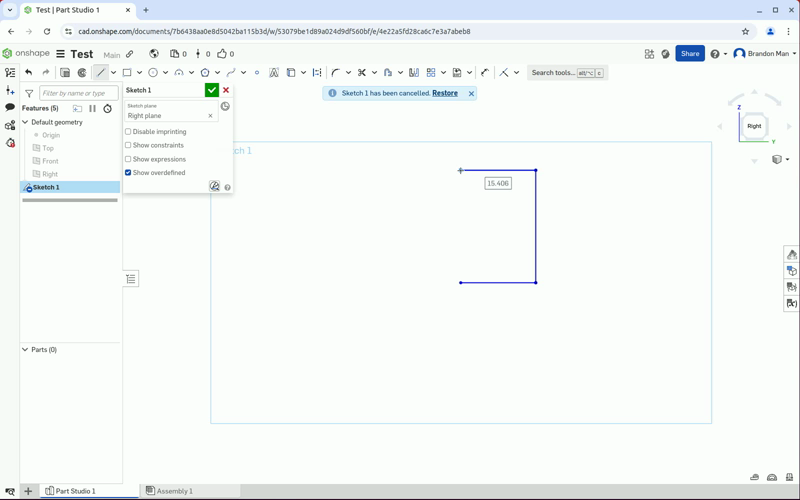
mouse_move(460, 282)
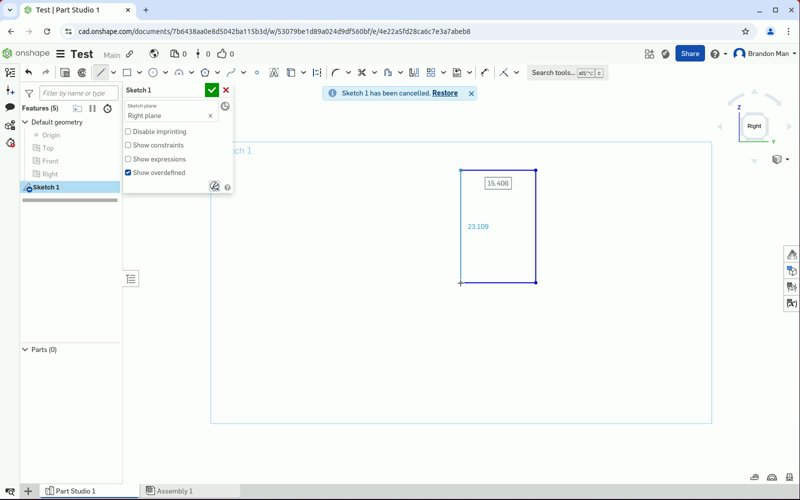
key_up(shift)
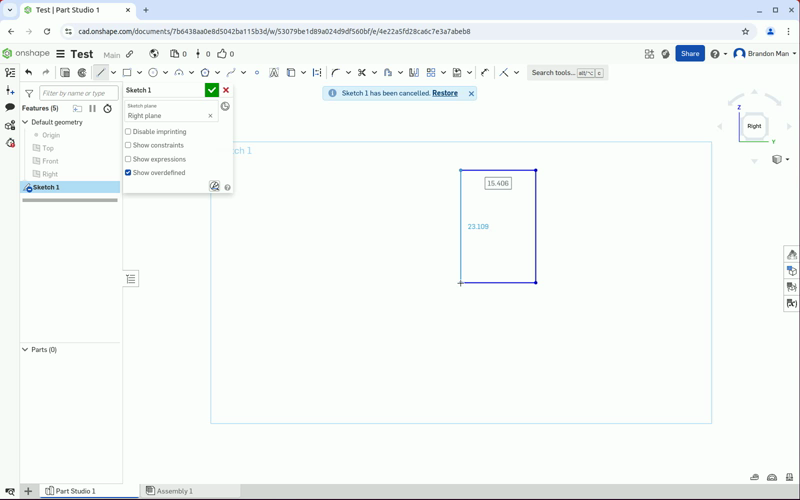
click(460, 282)
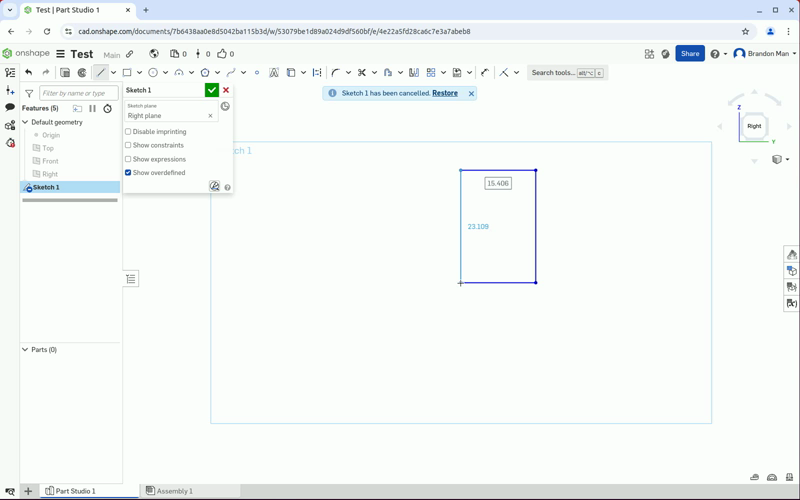
key(esc)
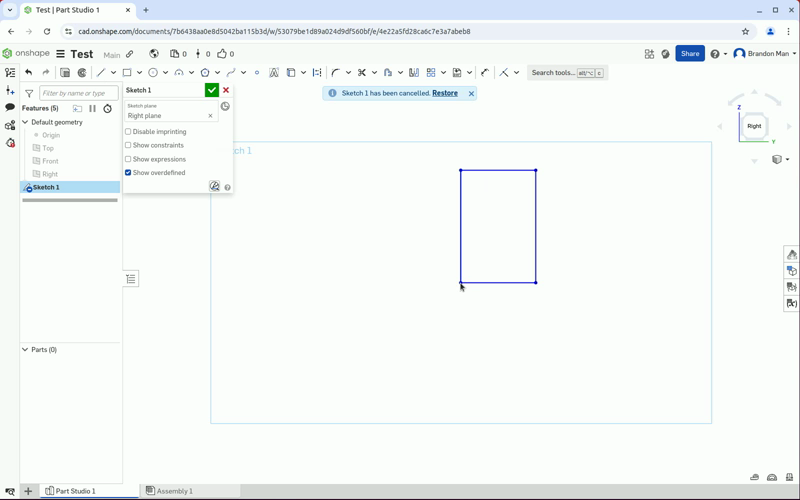
mouse_move(486, 203)
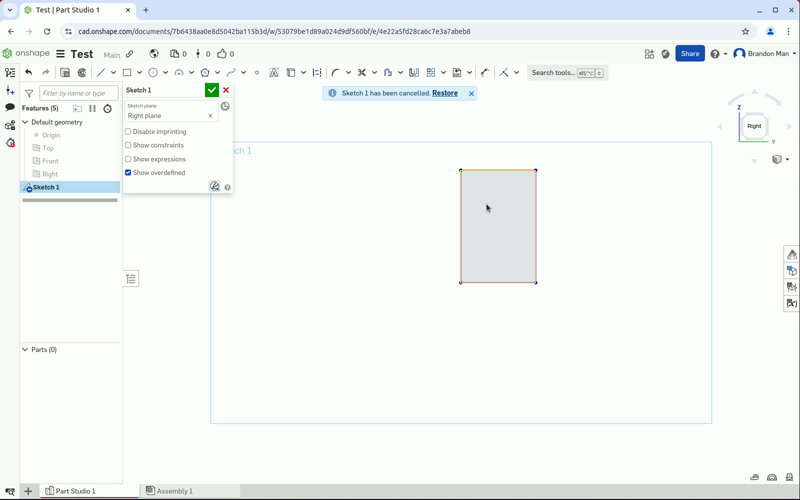
click(486, 203)
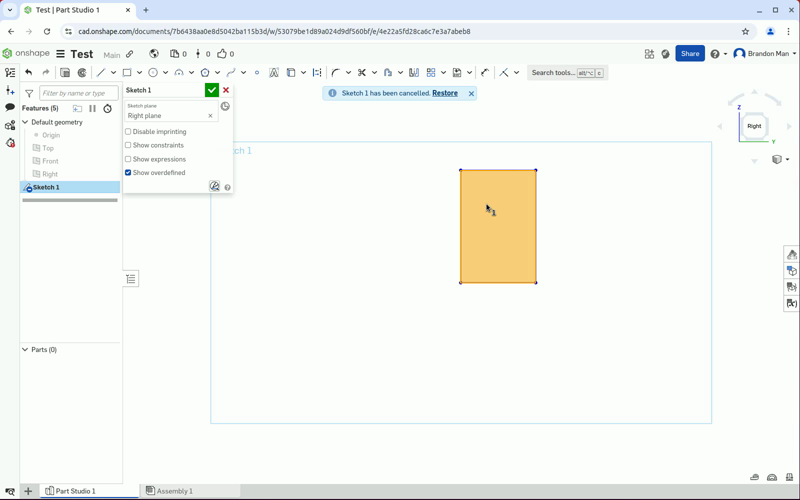
mouse_move(73, 352)
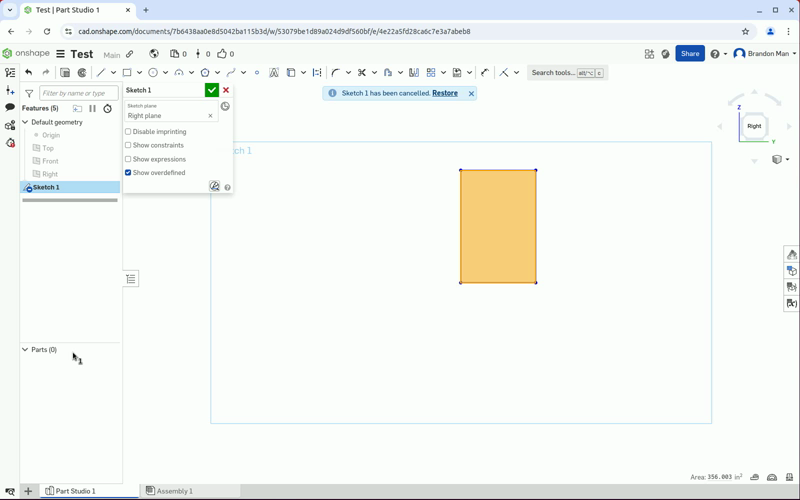
key(shift+y)
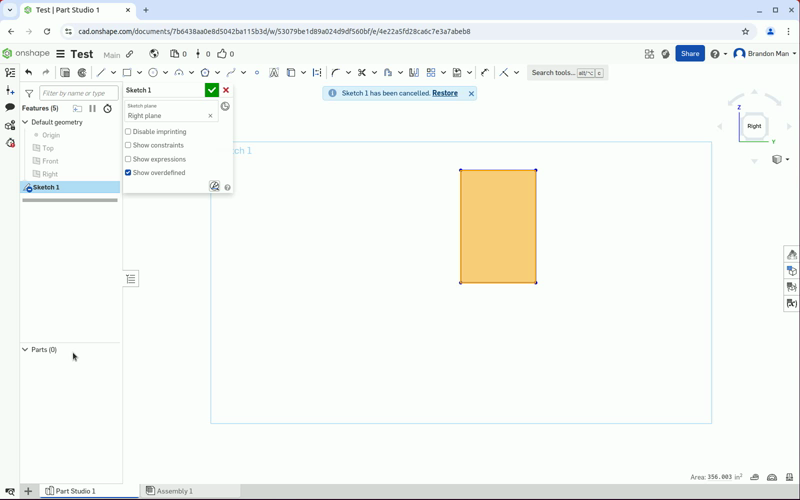
key(shift+e)
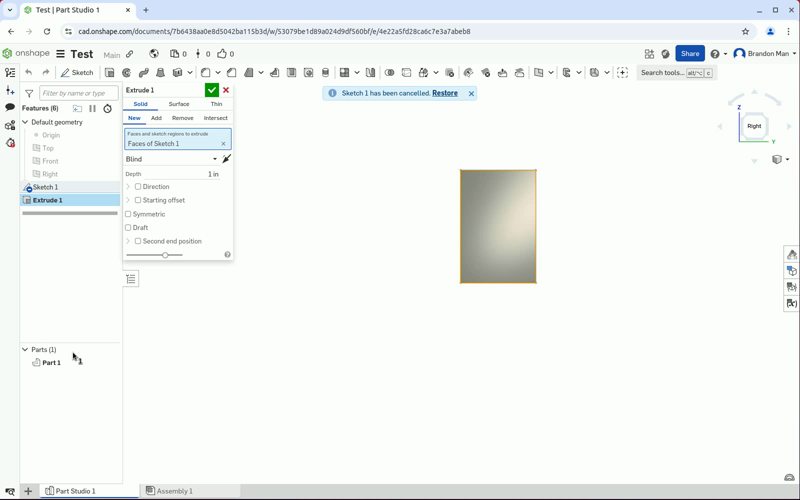
mouse_move(143, 106)
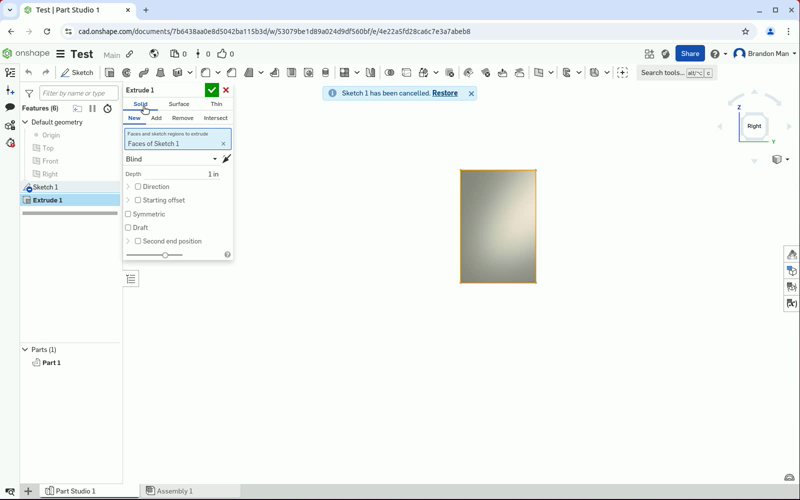
click(143, 106)
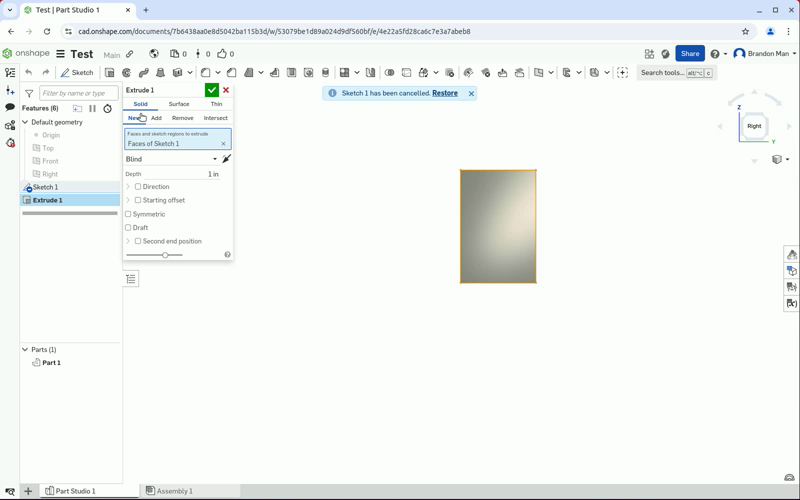
mouse_move(137, 120)
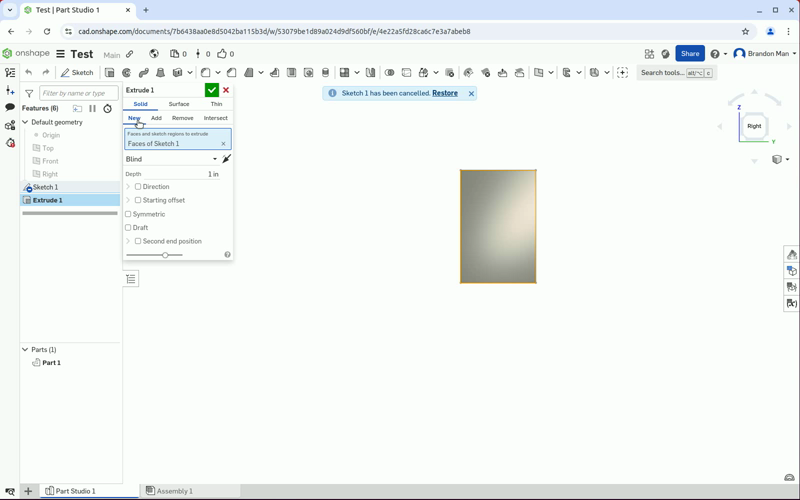
click(137, 120)
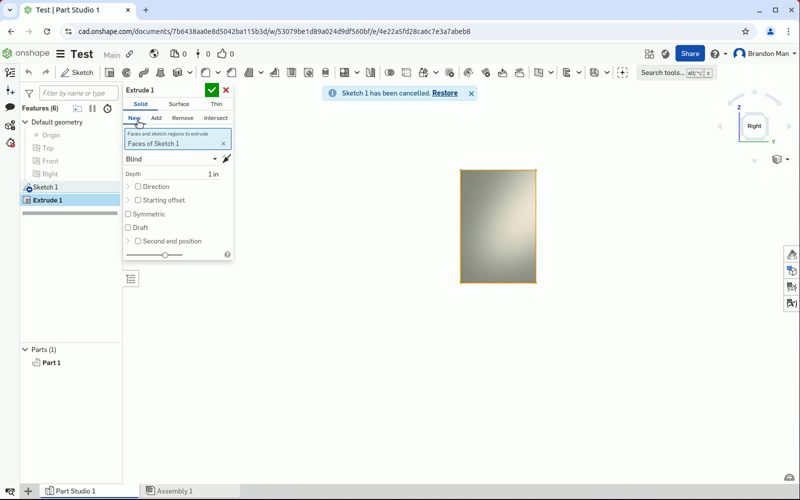
key(tab, 4)
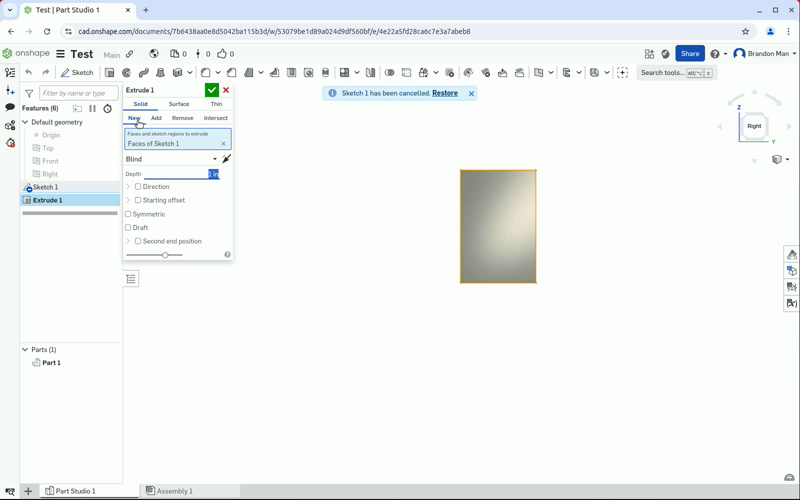
text(3.129)
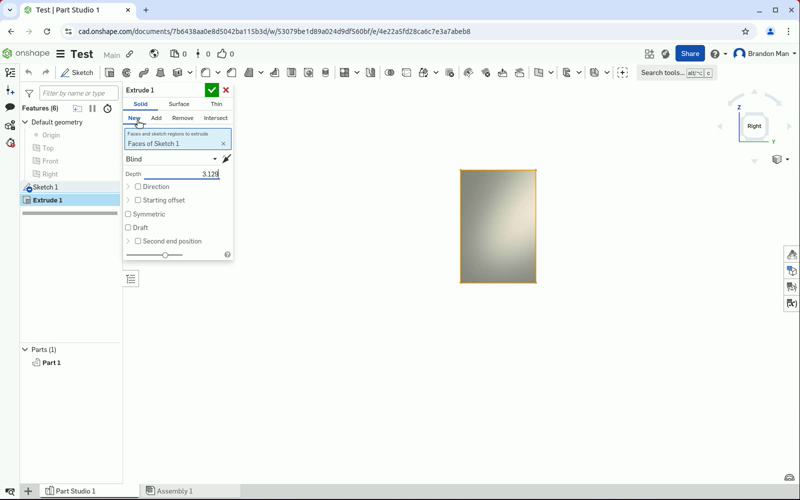
key(enter)
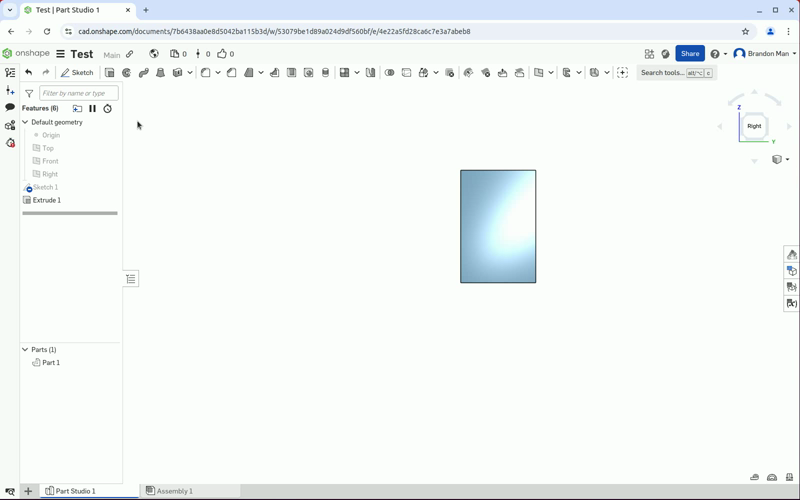
key(shift+h)
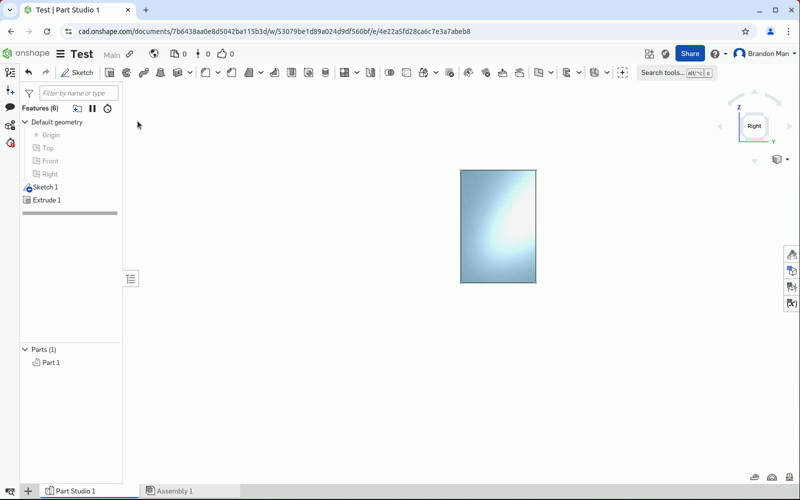
key(shift+h)
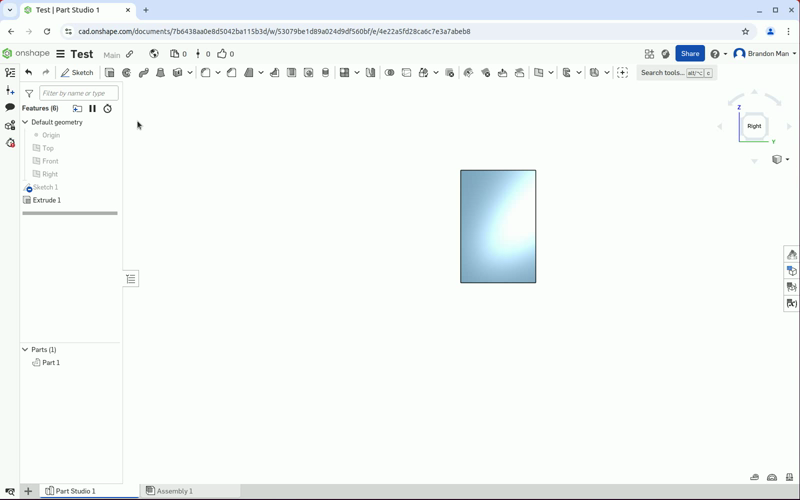
mouse_move(73, 189)
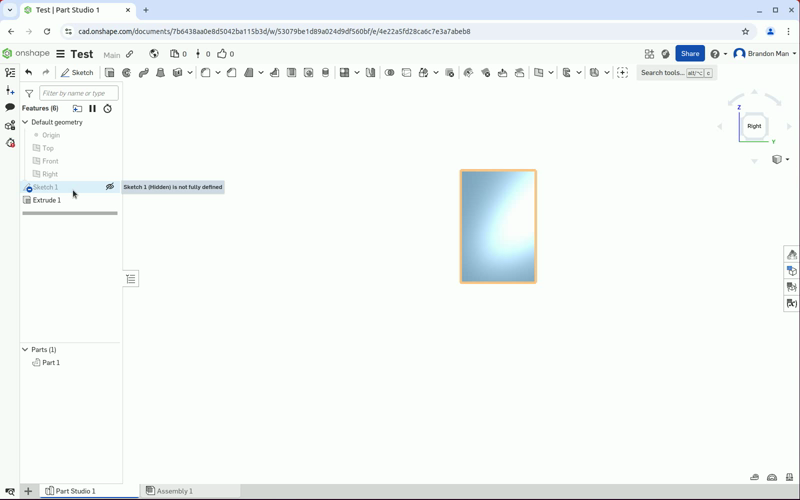
click(73, 189)
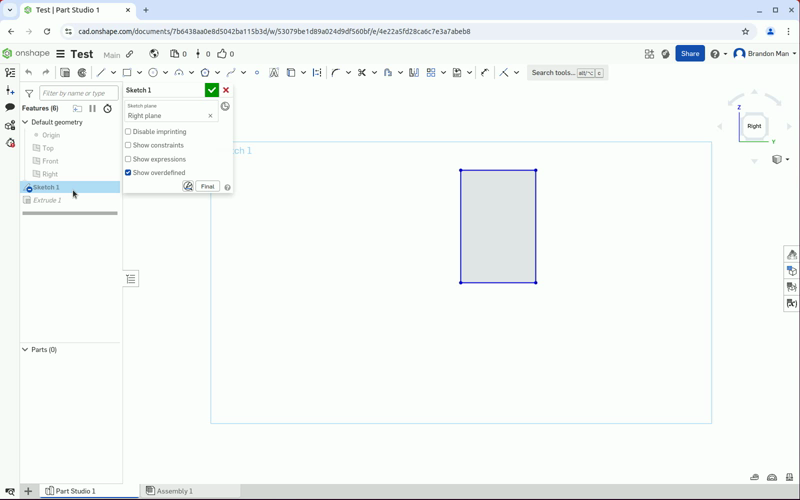
mouse_move(229, 92)
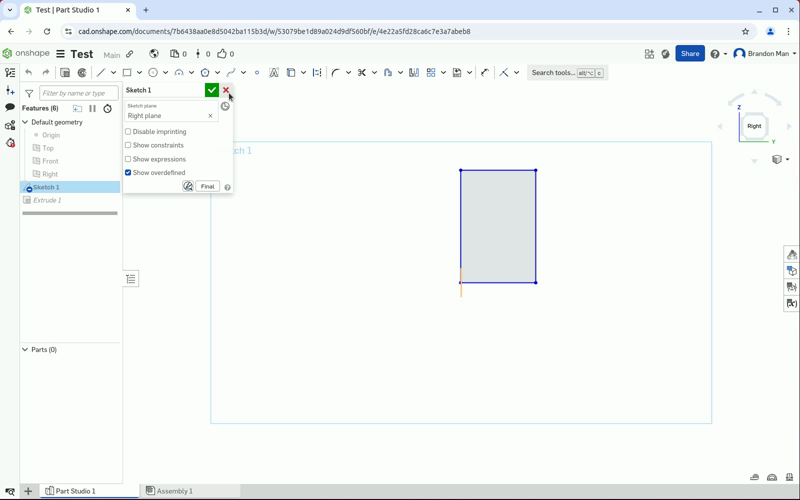
click(229, 92)
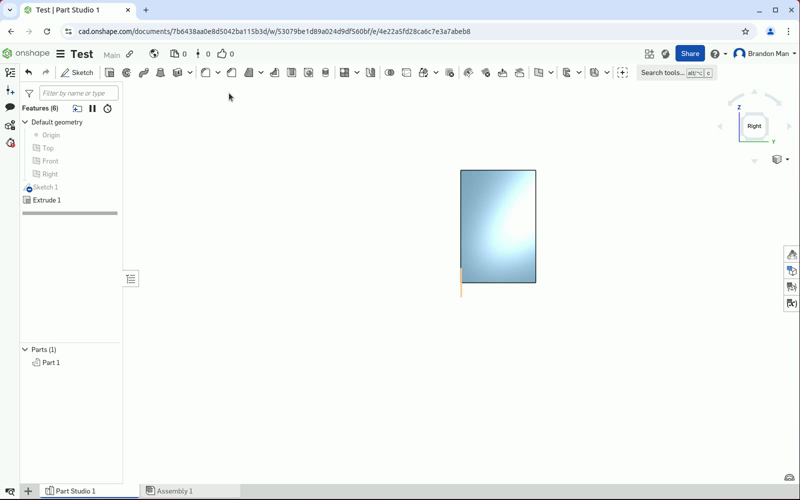
mouse_move(73, 352)
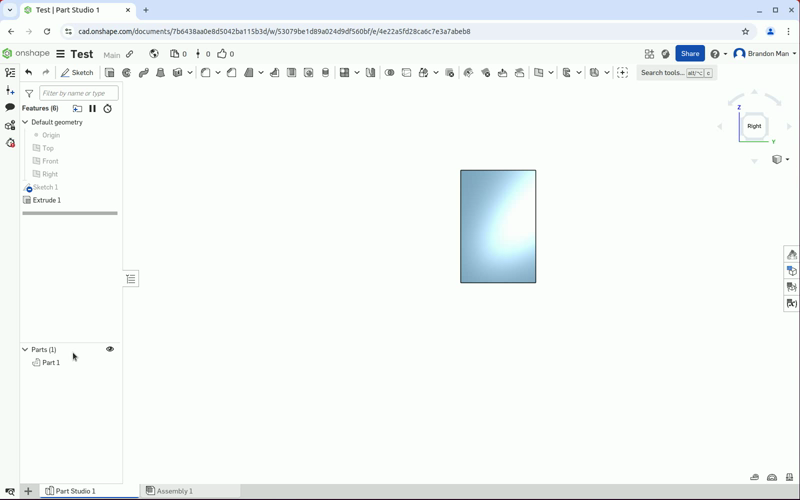
key(y)
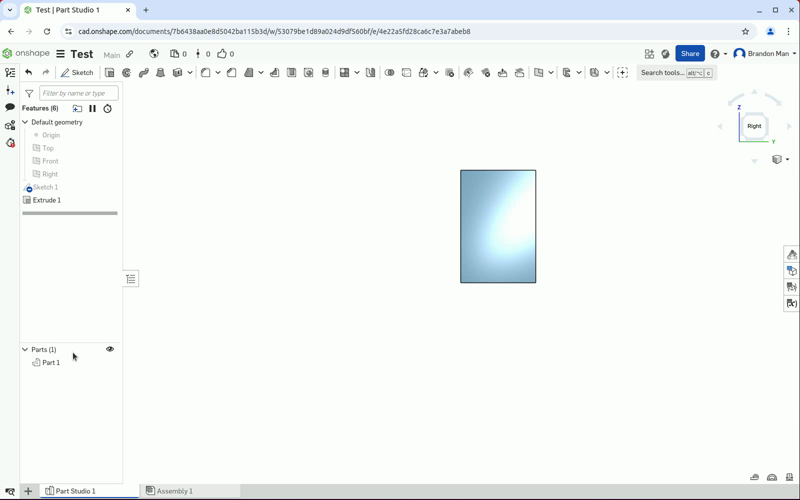
key(shift+p)
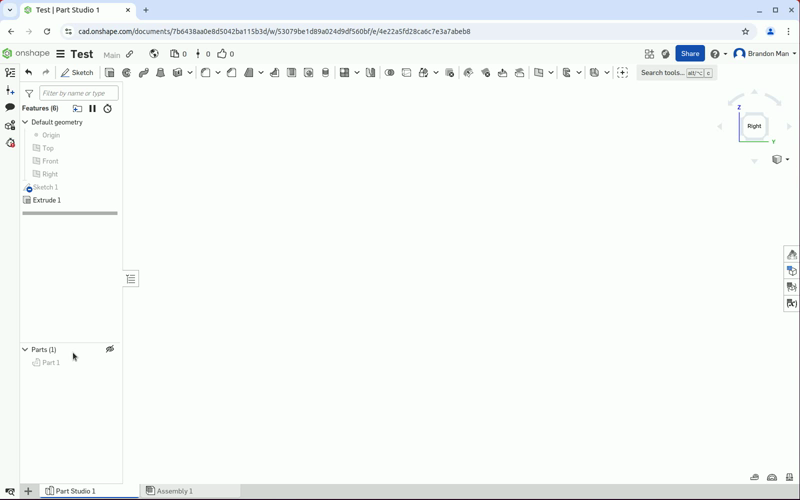
key(space)
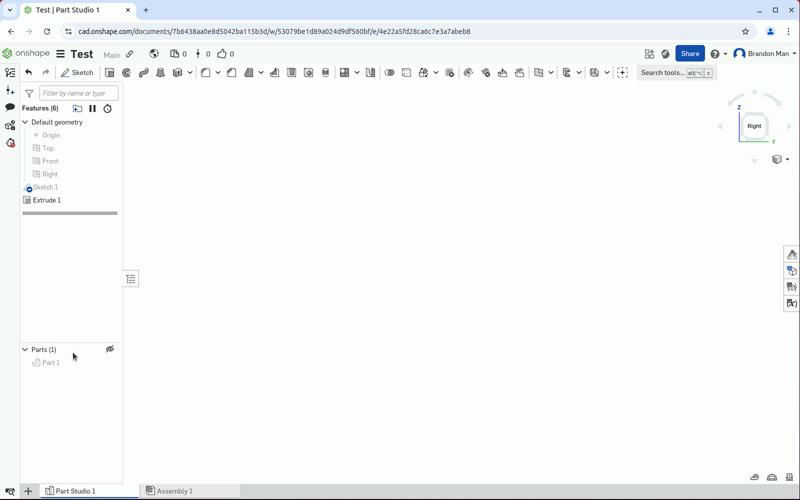
key_down(shift)
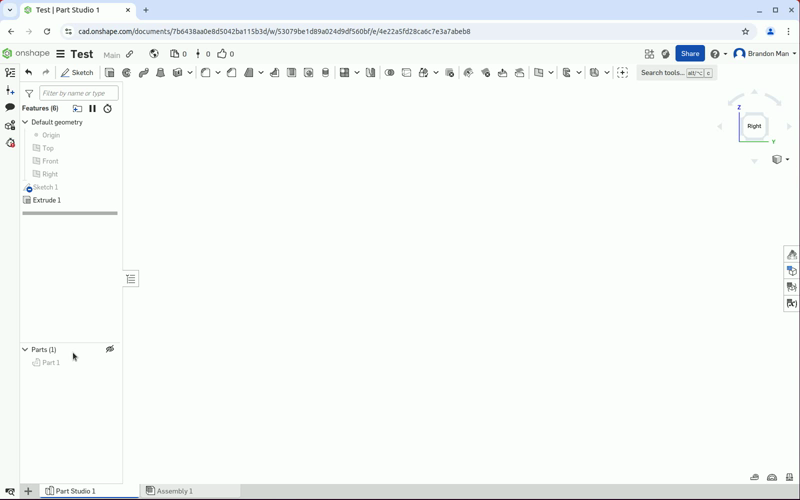
key(right)
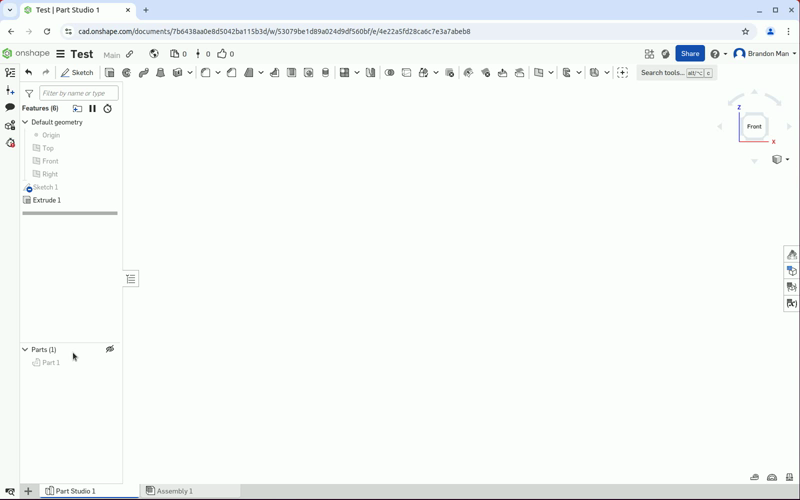
key_up(shift)
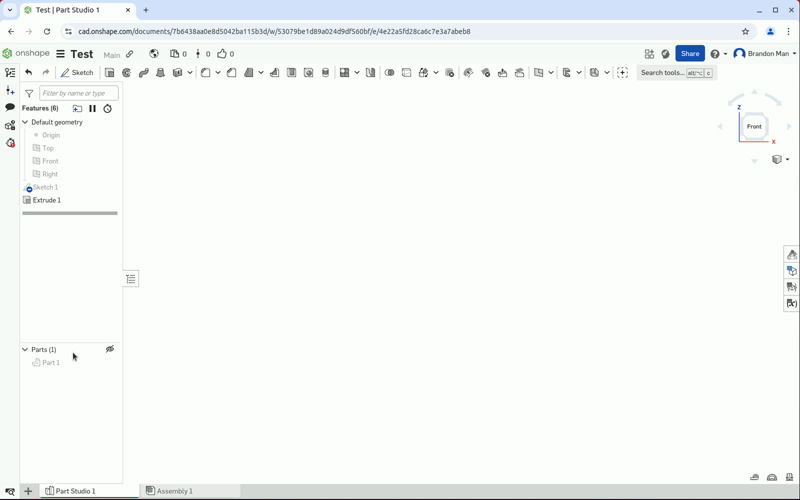
mouse_move(73, 352)
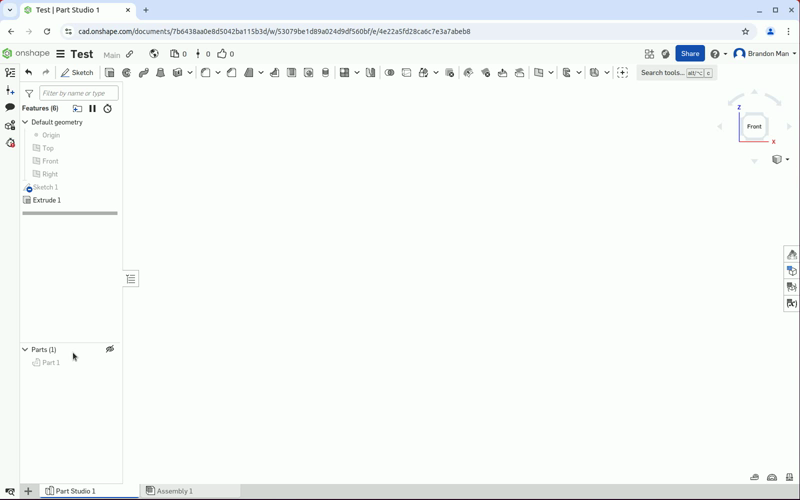
key(shift+y)
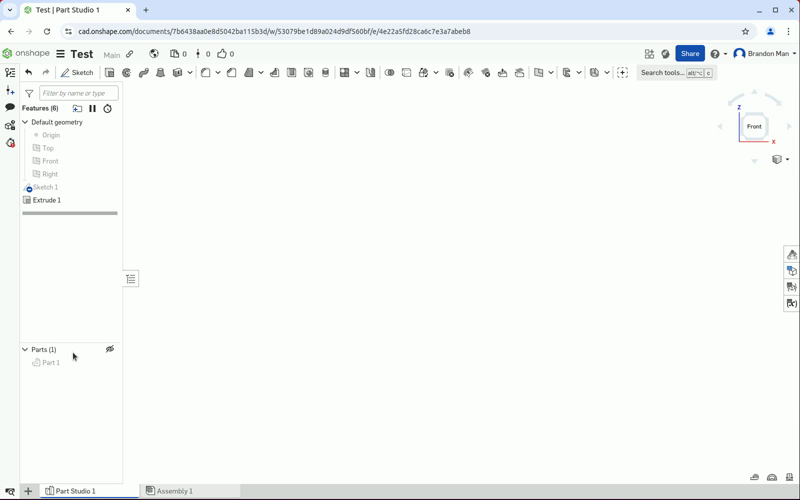
key(shift+s)
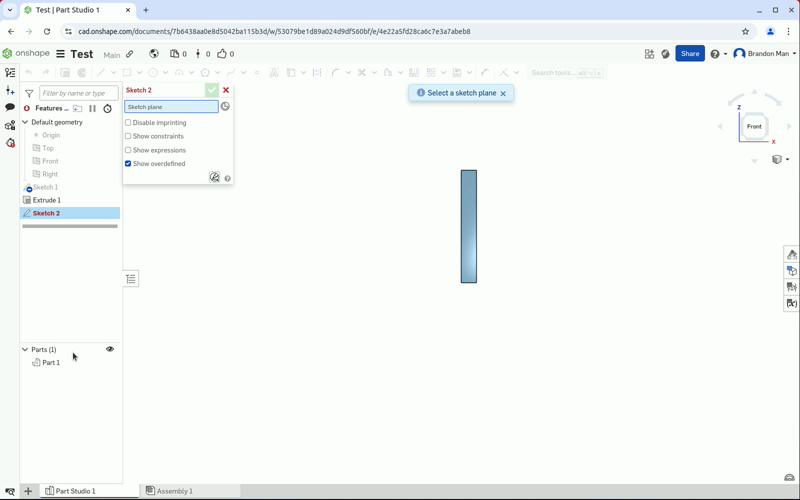
mouse_move(73, 163)
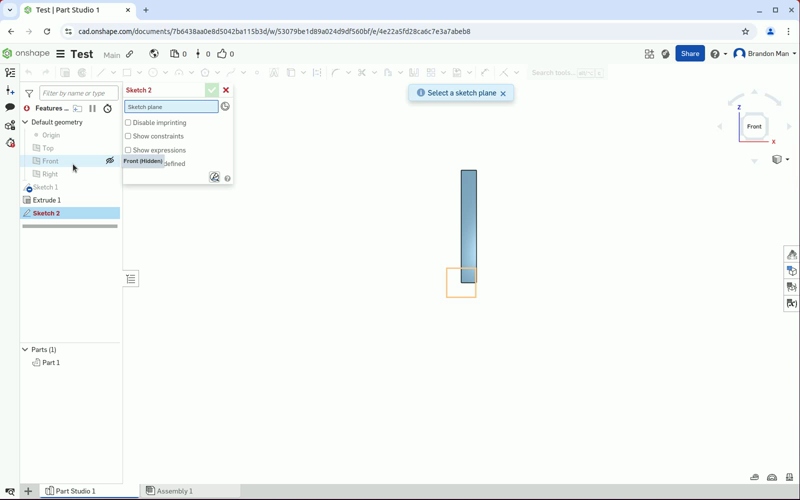
click(73, 163)
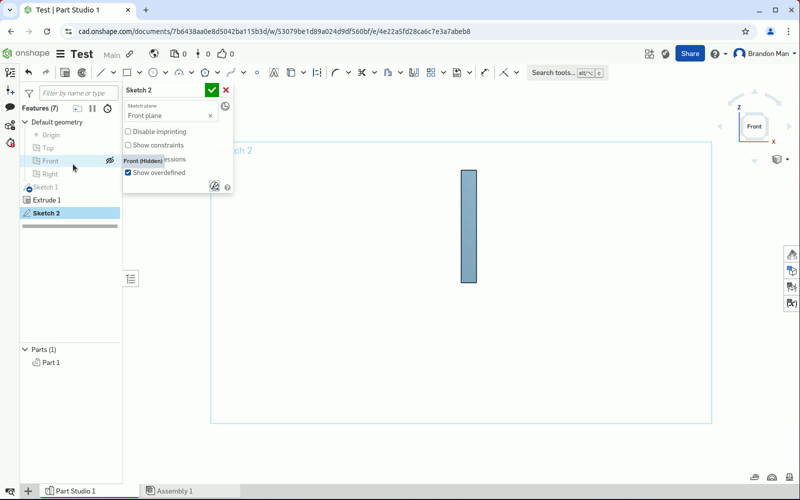
mouse_move(73, 352)
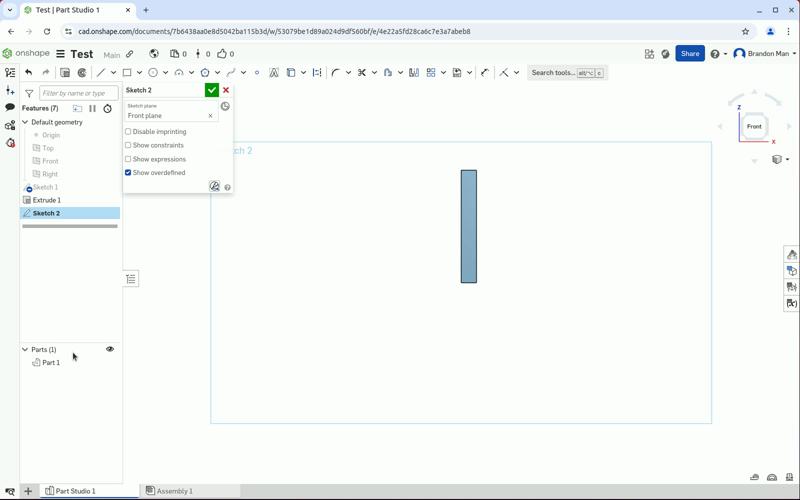
key(y)
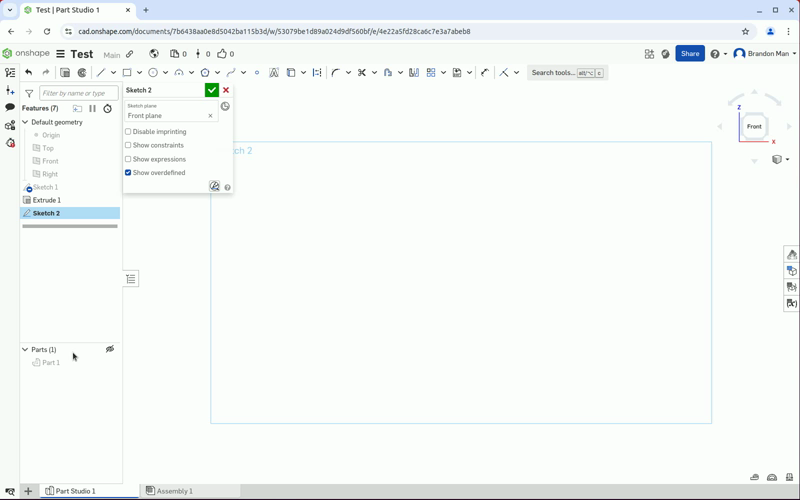
key(l)
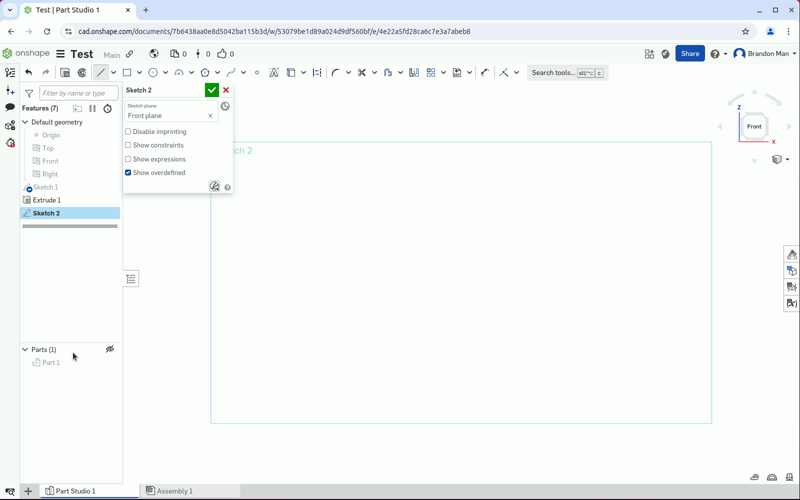
key_down(shift)
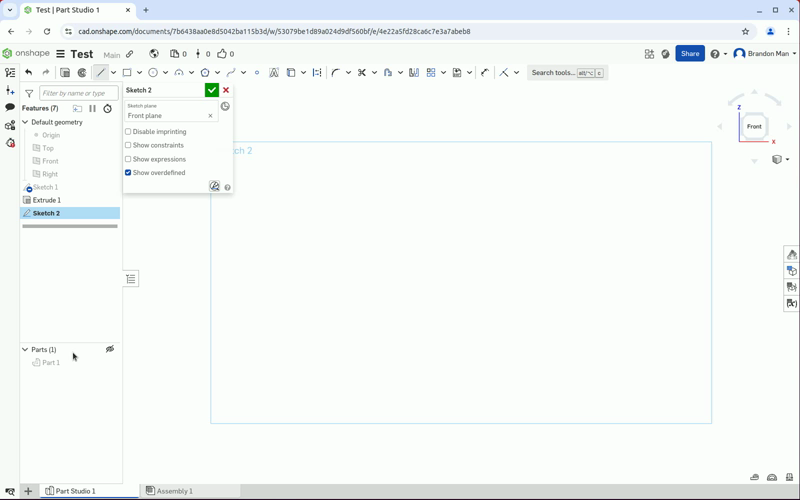
mouse_move(460, 282)
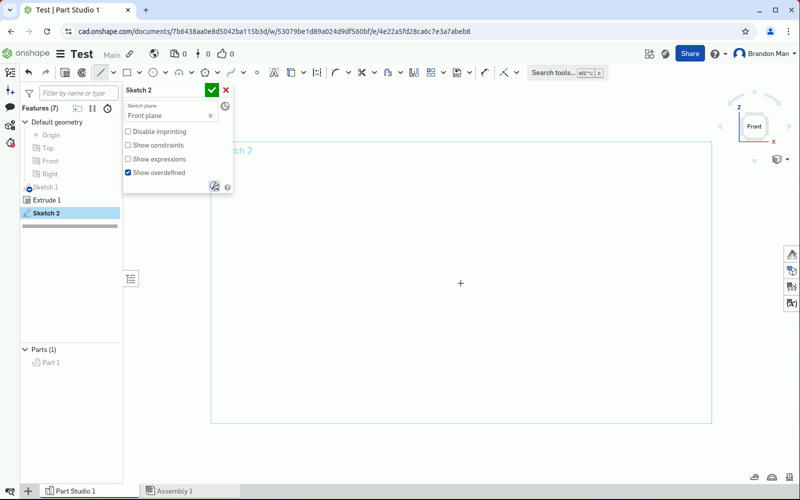
click(460, 282)
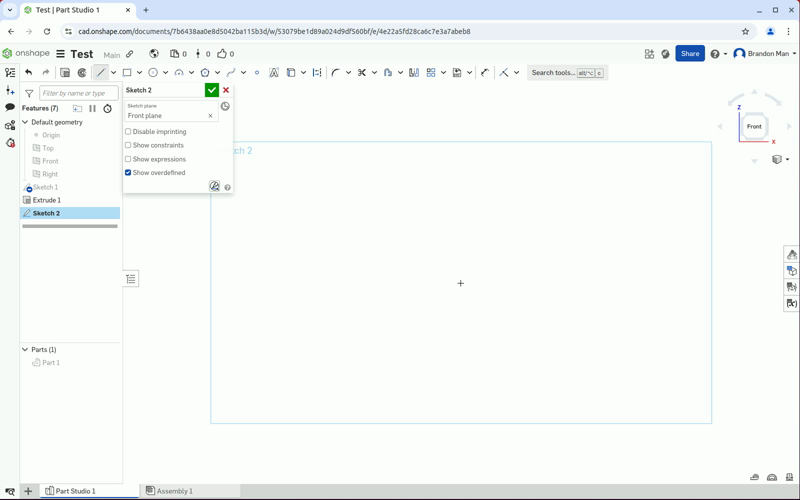
key_up(shift)
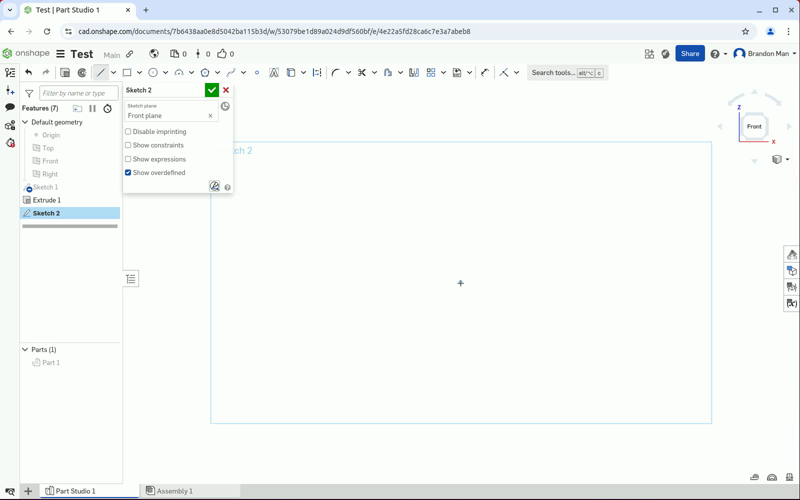
key_down(shift)
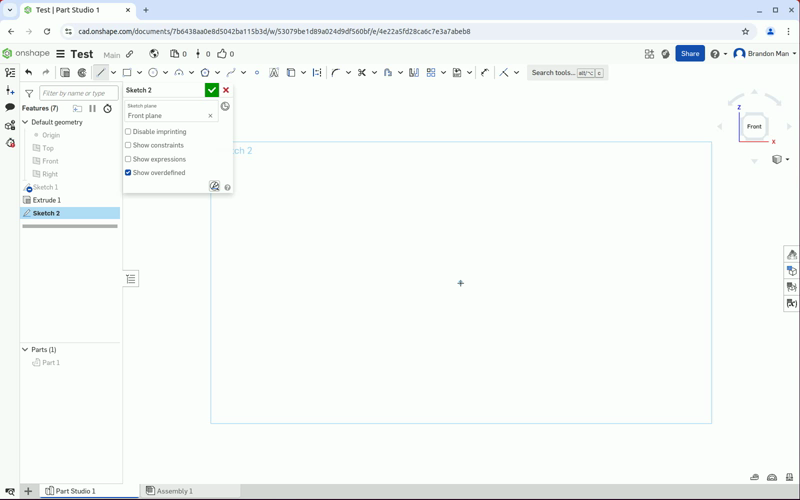
mouse_move(573, 282)
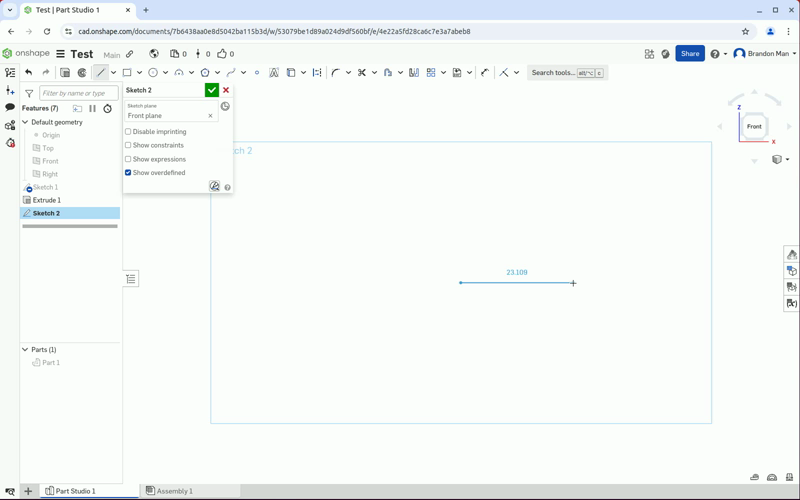
click(573, 282)
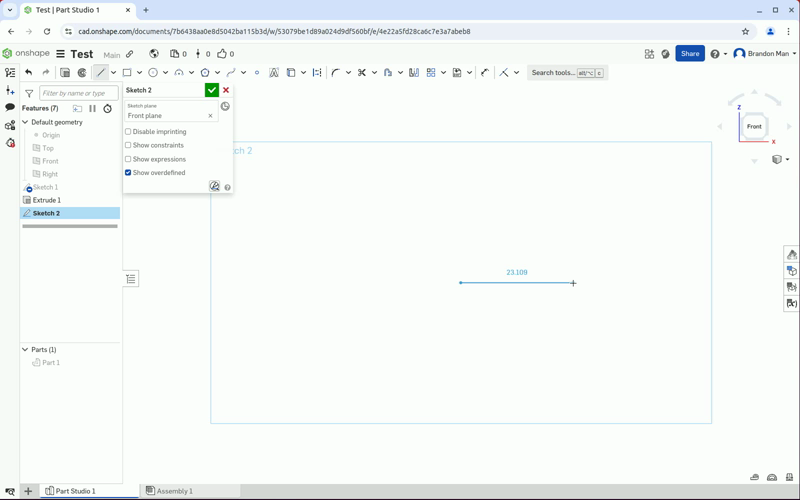
key_up(shift)
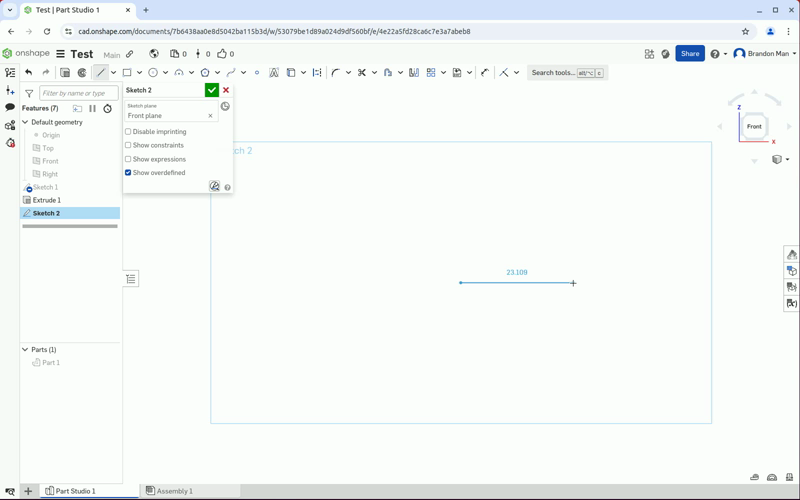
key_down(shift)
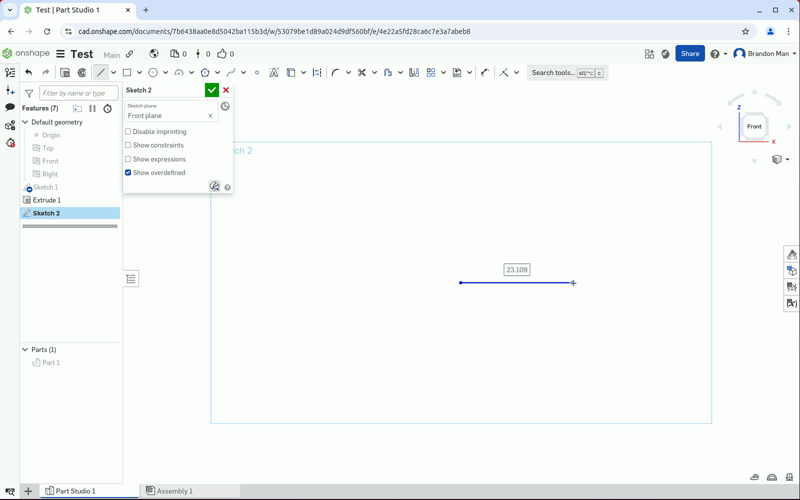
mouse_move(460, 170)
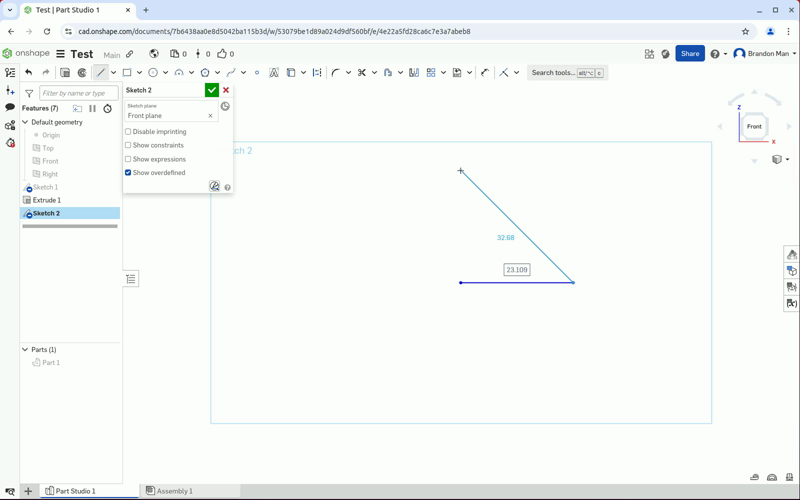
click(460, 170)
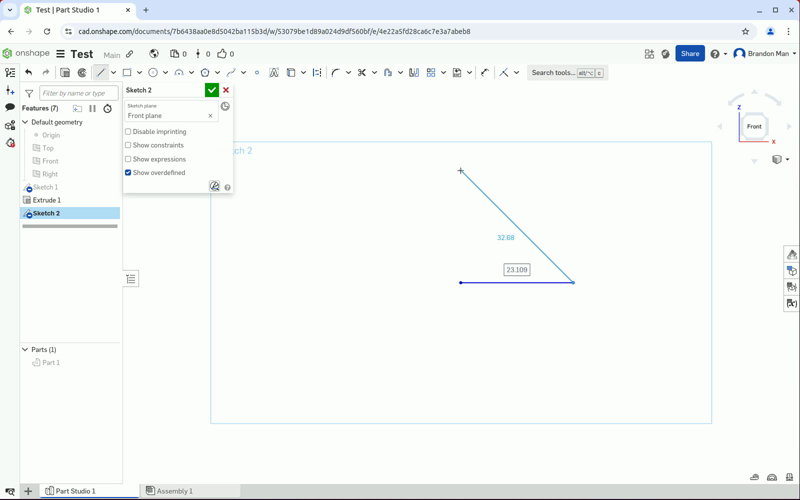
key_up(shift)
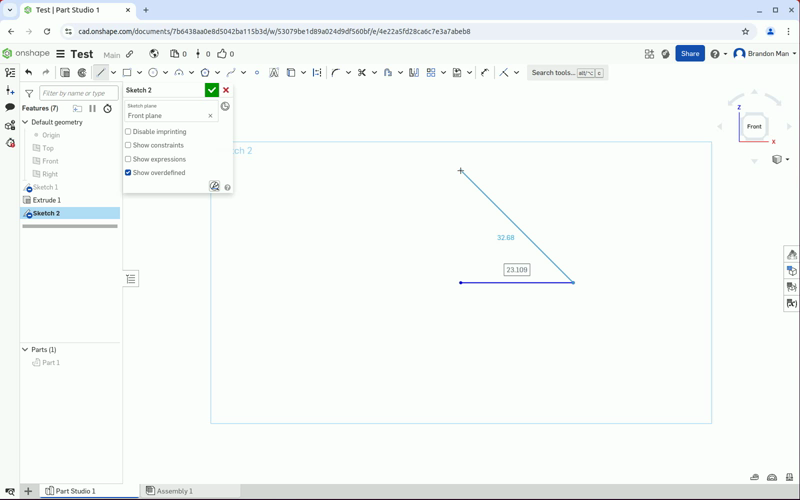
key_down(shift)
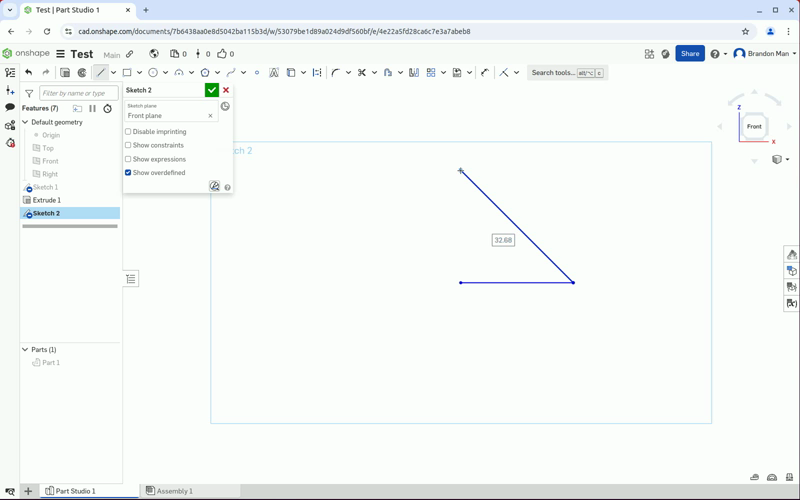
mouse_move(460, 282)
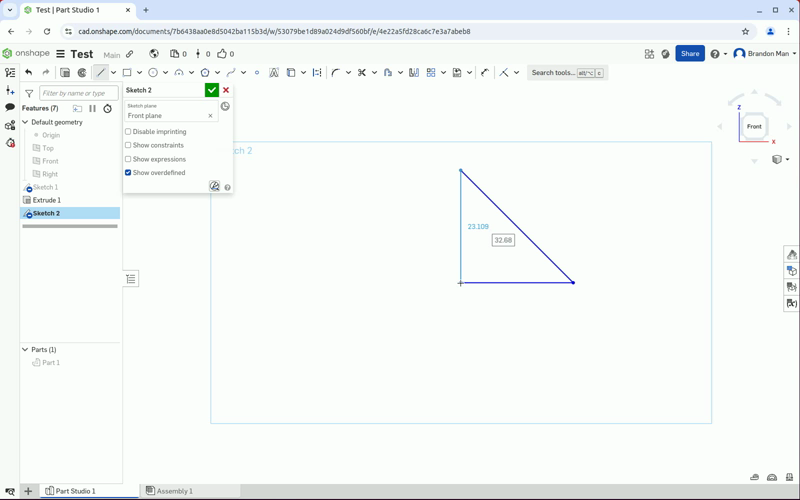
key_up(shift)
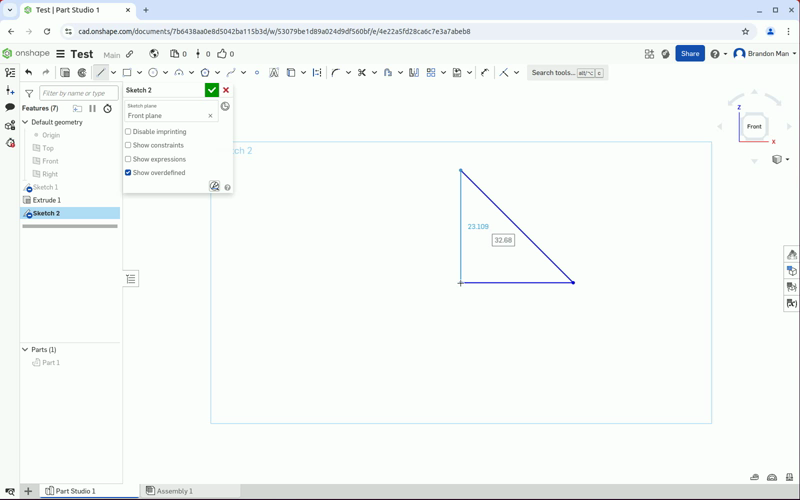
click(460, 282)
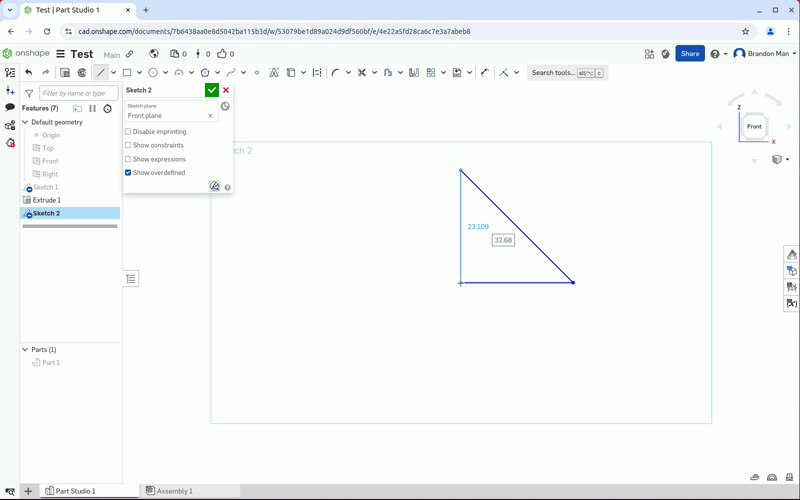
key(esc)
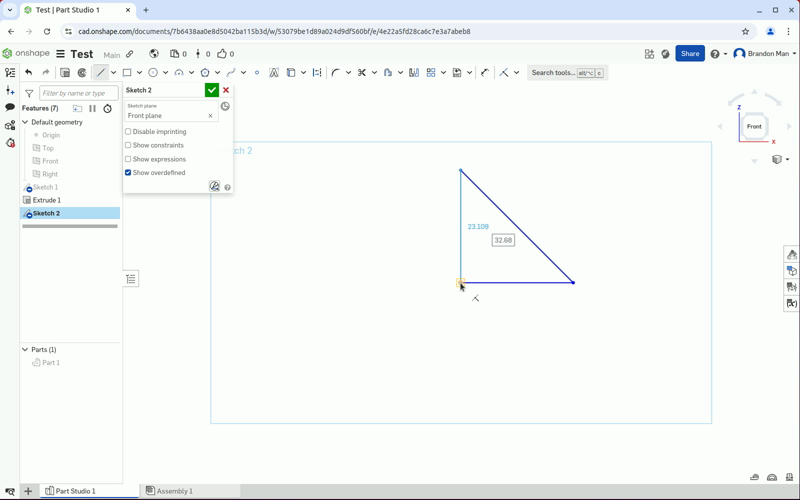
mouse_move(522, 243)
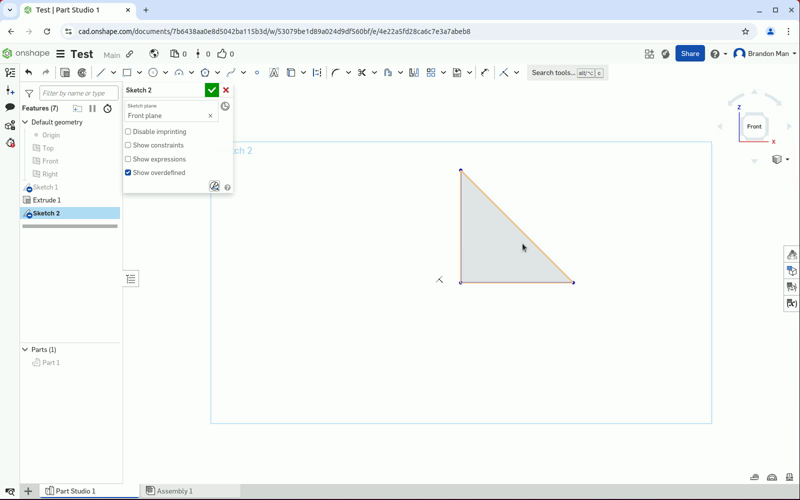
click(522, 243)
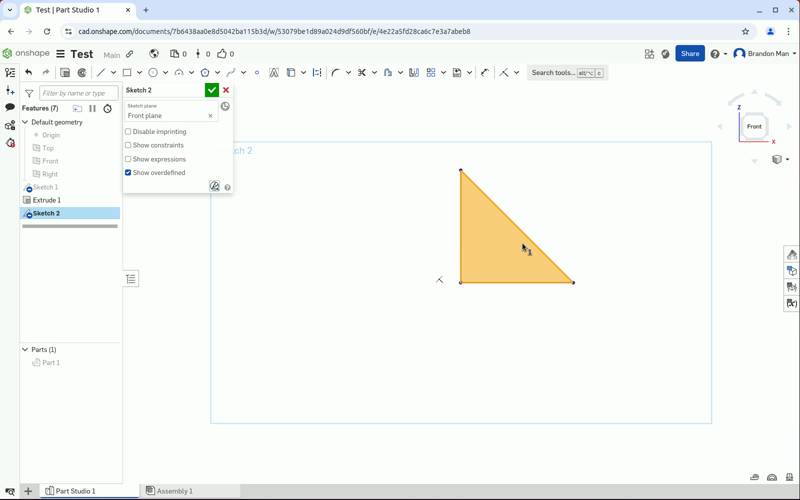
mouse_move(73, 352)
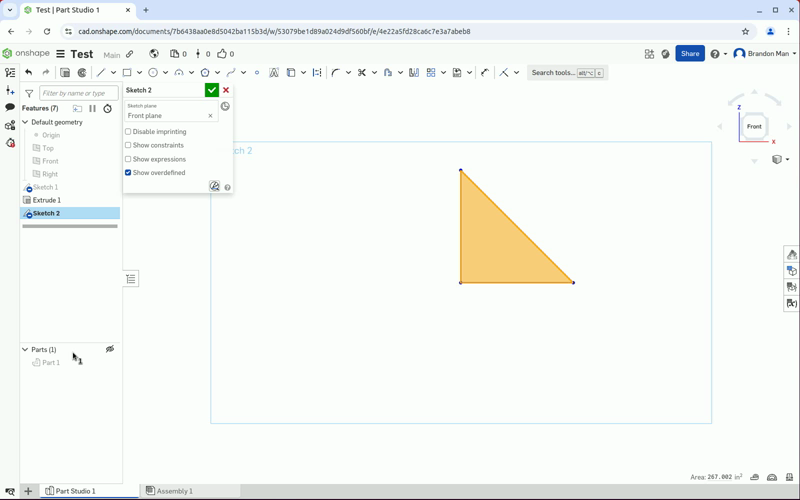
key(shift+y)
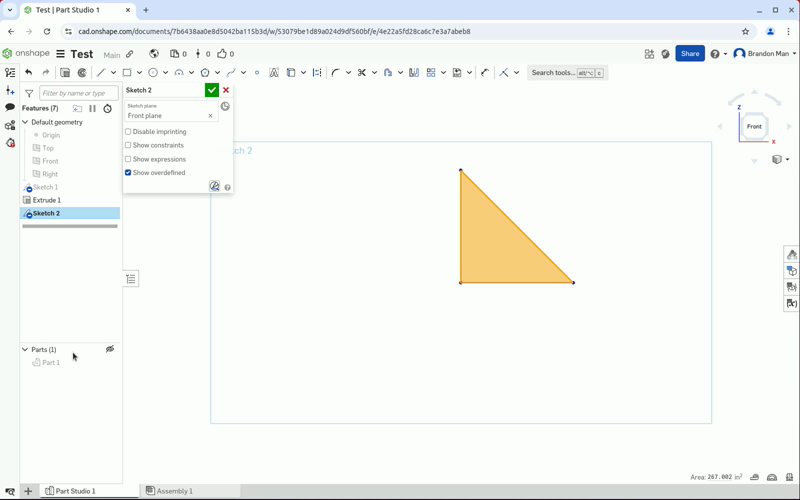
key(shift+e)
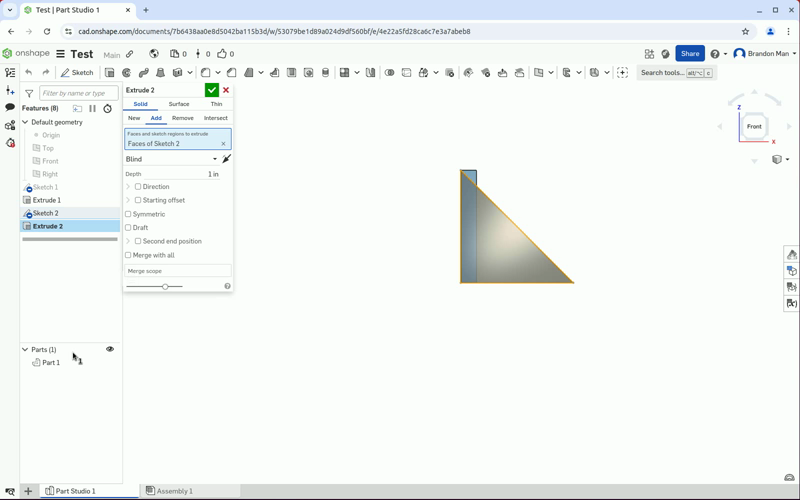
mouse_move(143, 106)
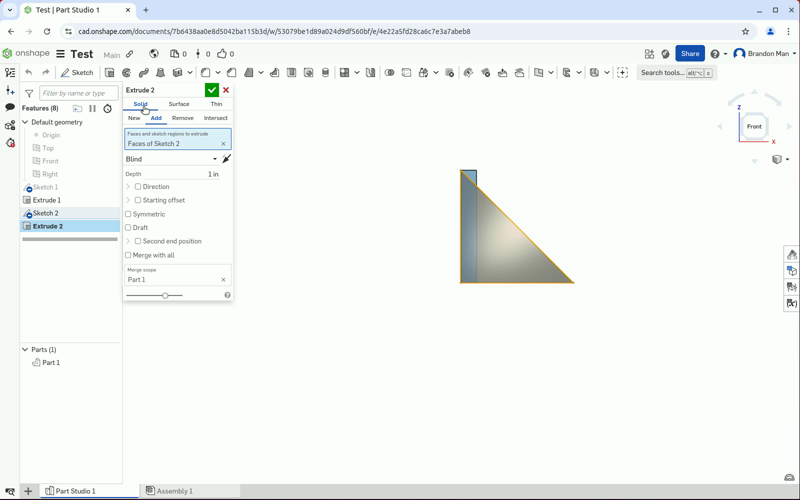
click(143, 106)
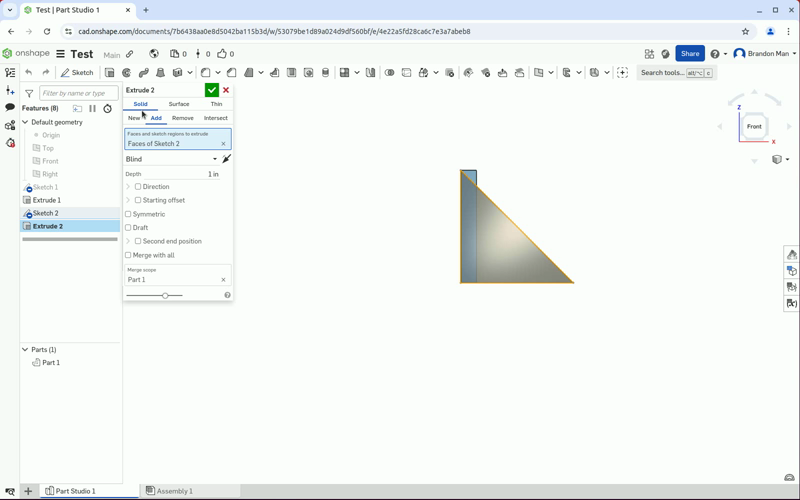
mouse_move(137, 120)
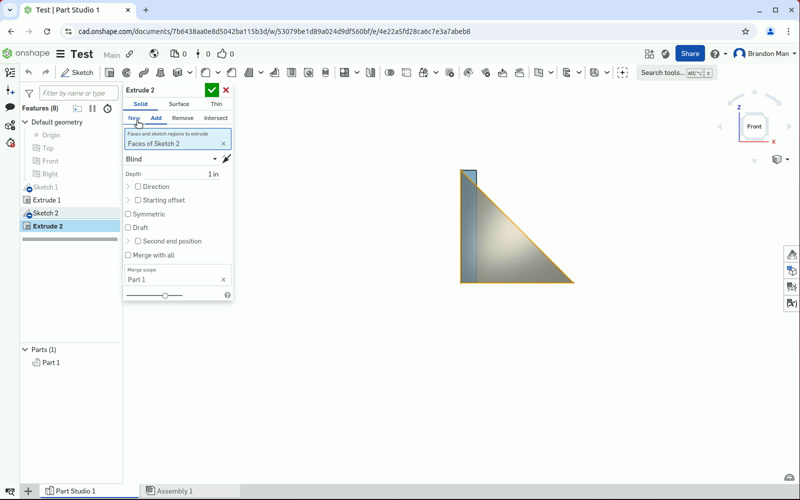
click(137, 120)
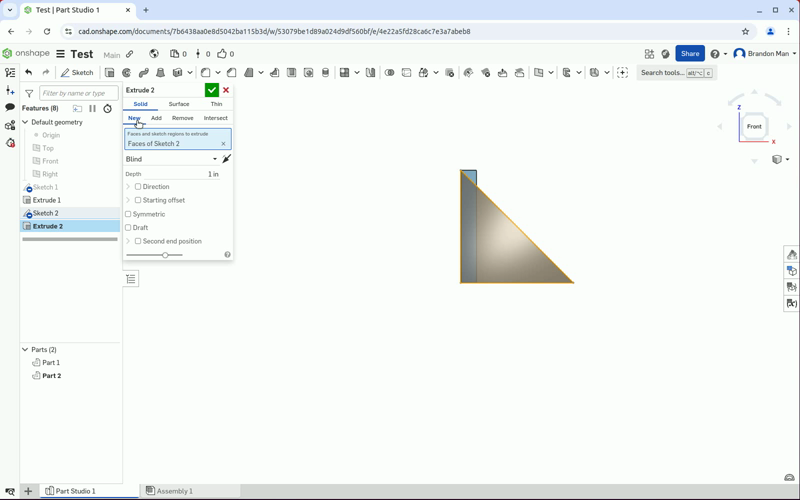
key(tab, 4)
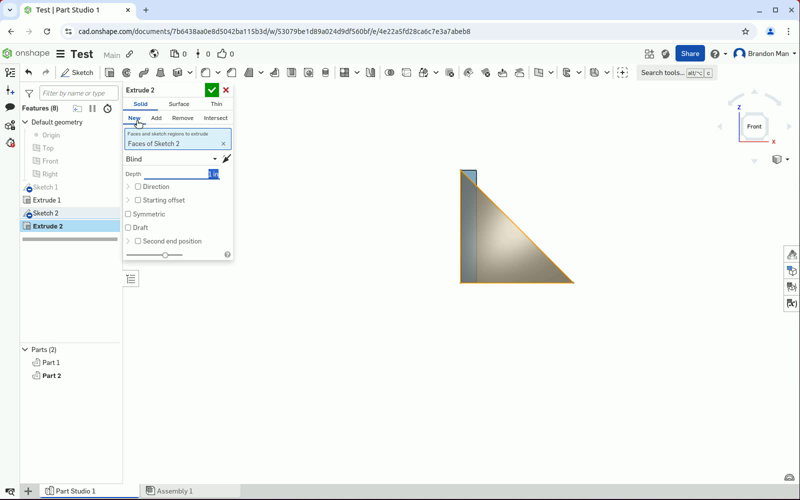
text(1.444)
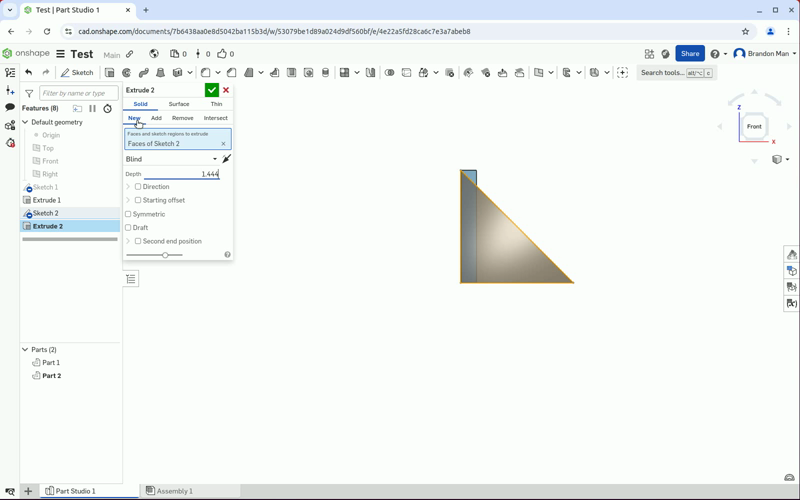
key(enter)
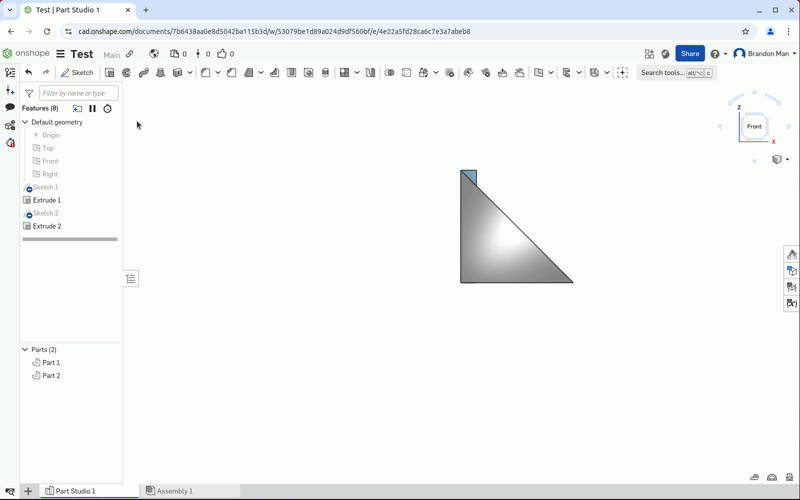
key(shift+h)
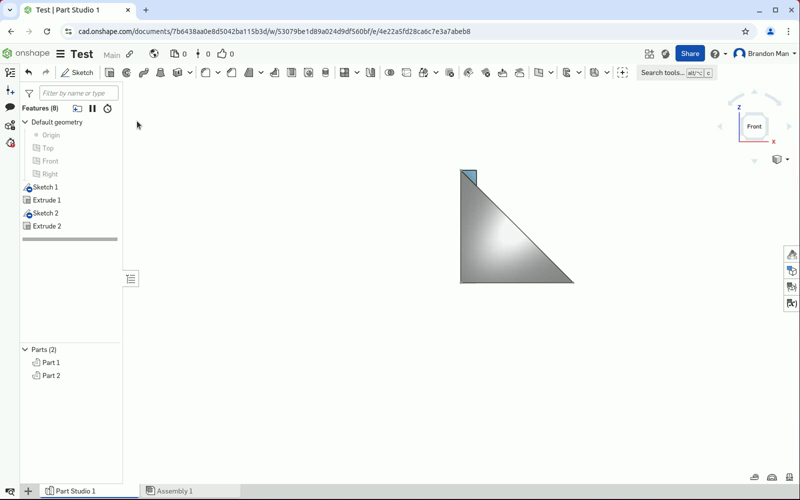
key(shift+h)
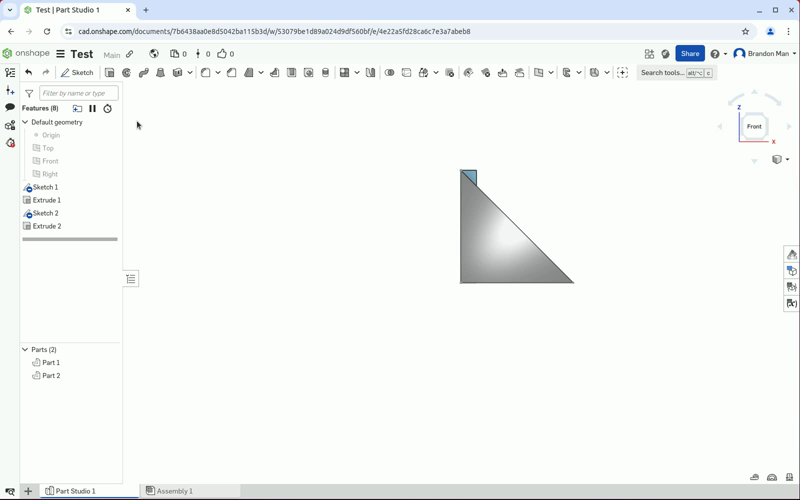
key(shift+7)
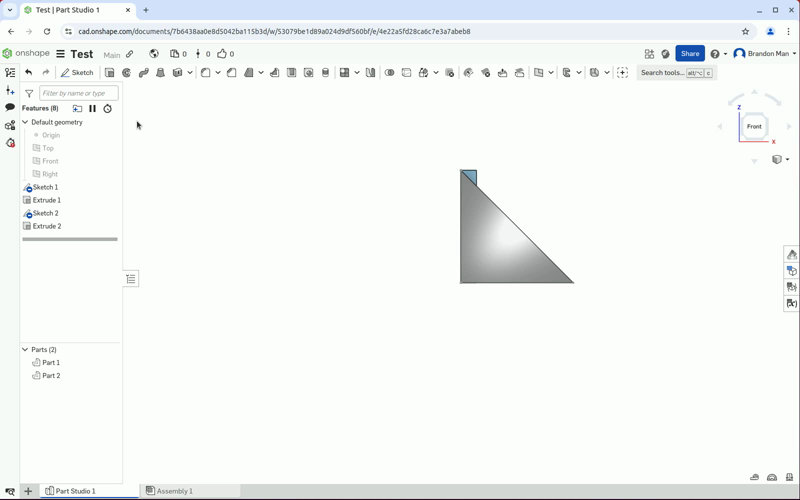
key(left, 2)
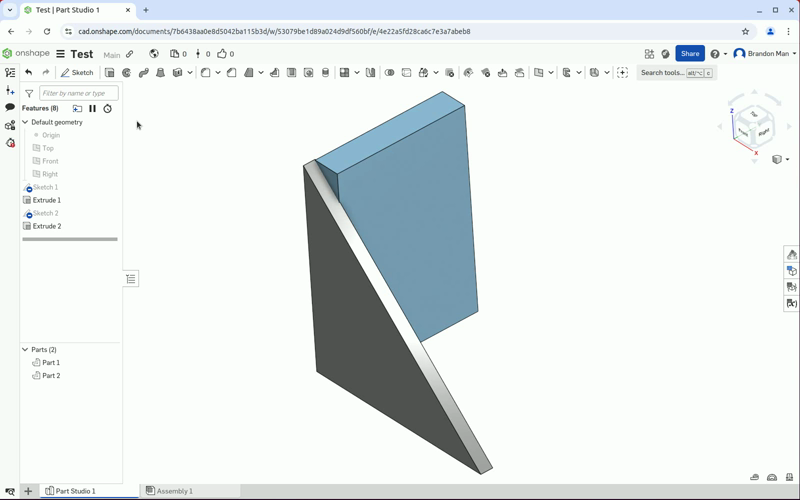
key(down, 2)
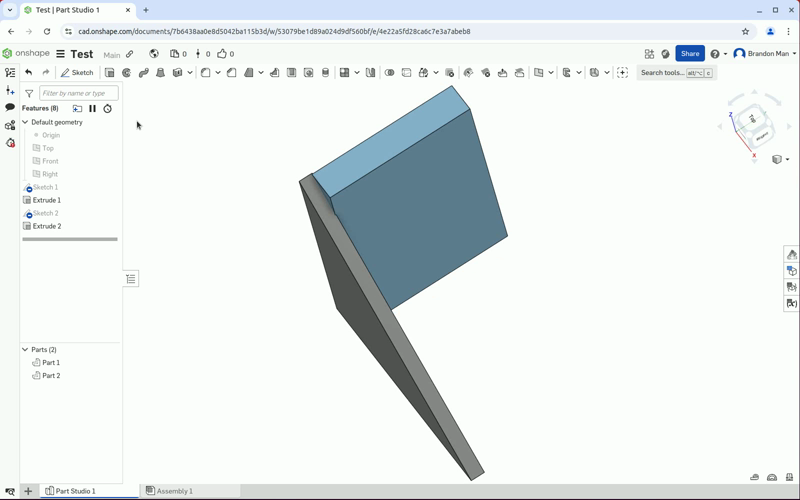
key(up, 2)
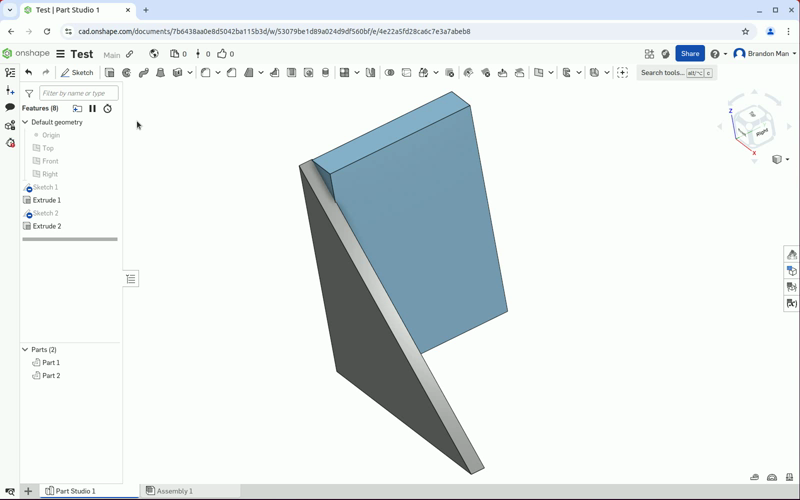
key(right, 2)
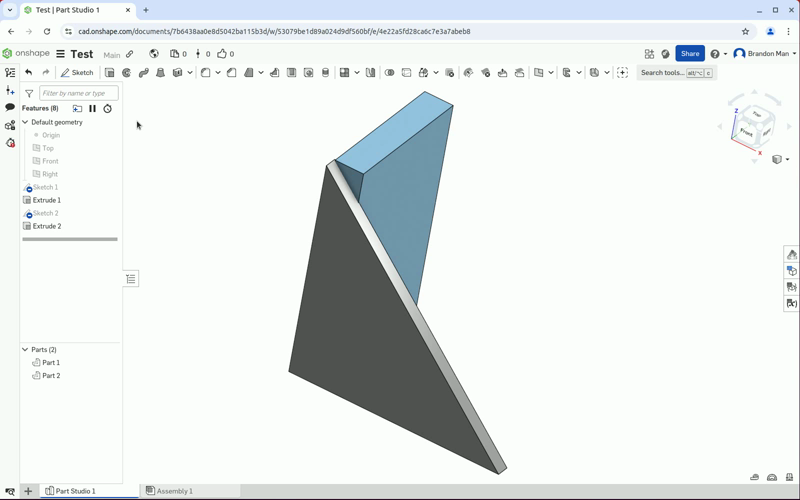
mouse_move(73, 189)
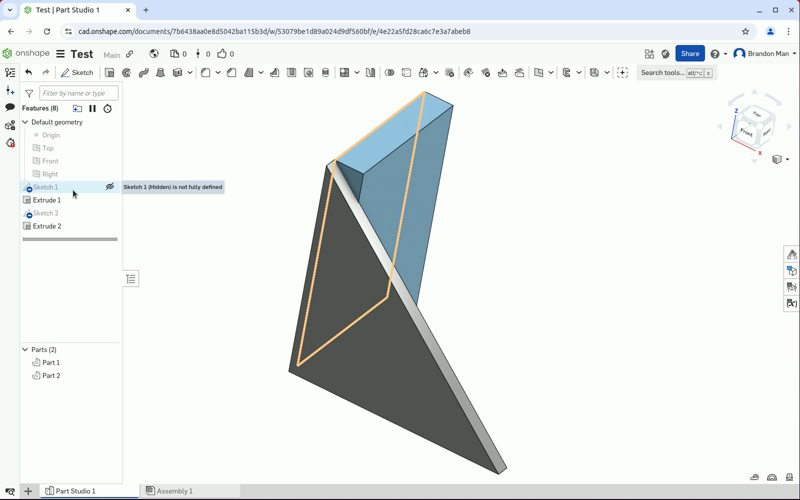
click(73, 189)